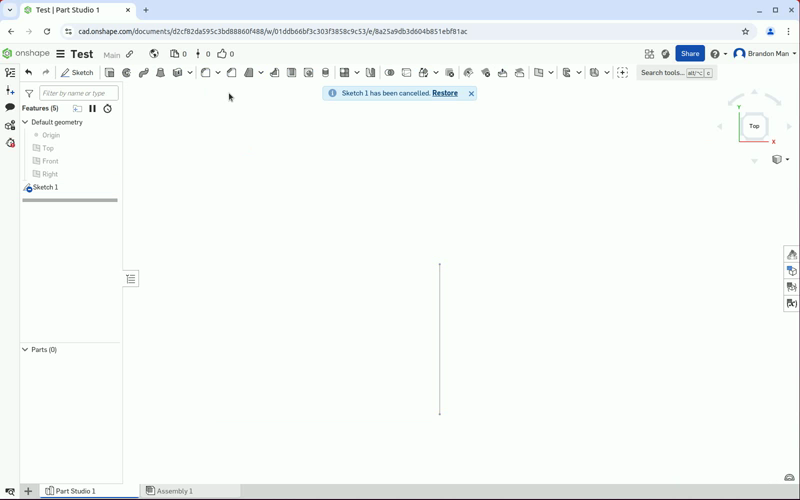
key(shift+h)
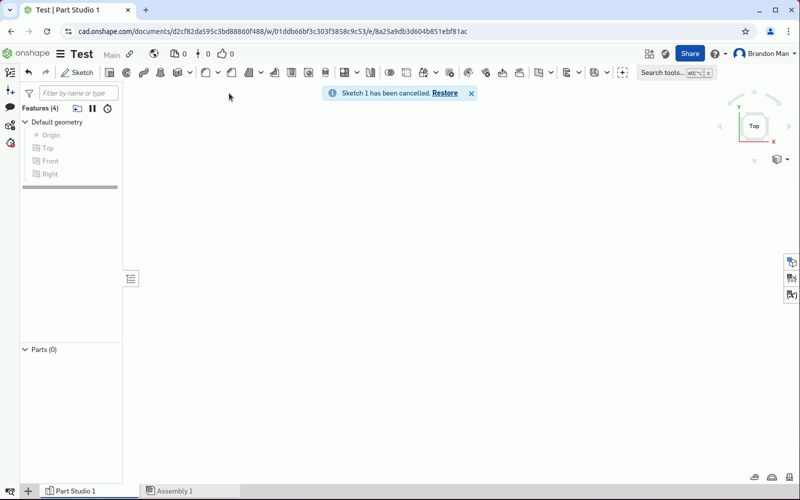
mouse_move(73, 352)
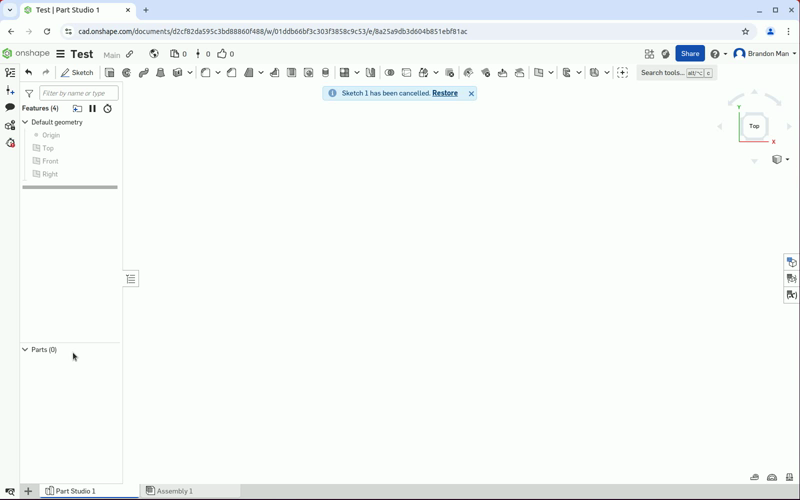
key(y)
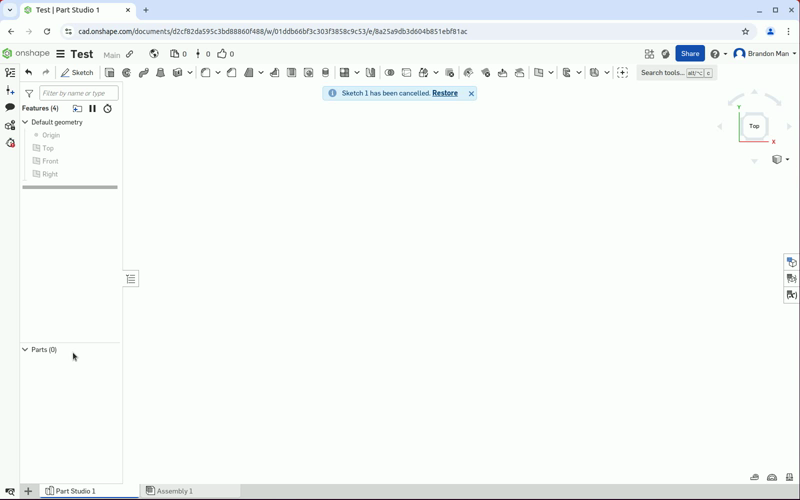
key(shift+p)
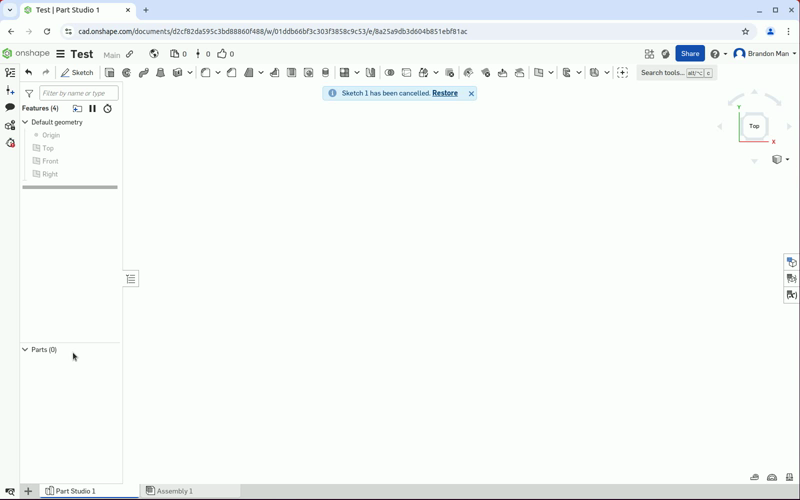
key(space)
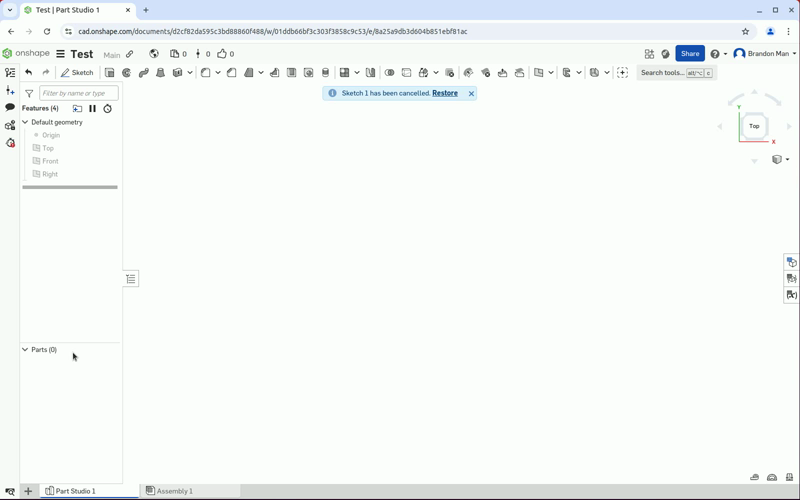
key_down(shift)
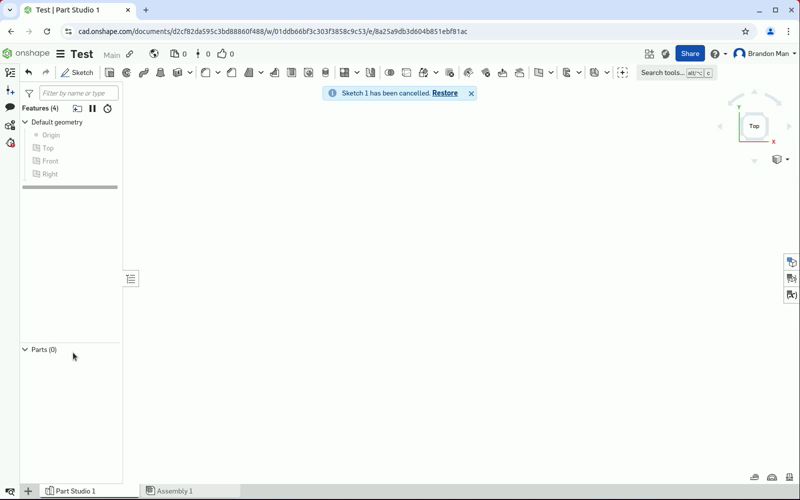
key(up)
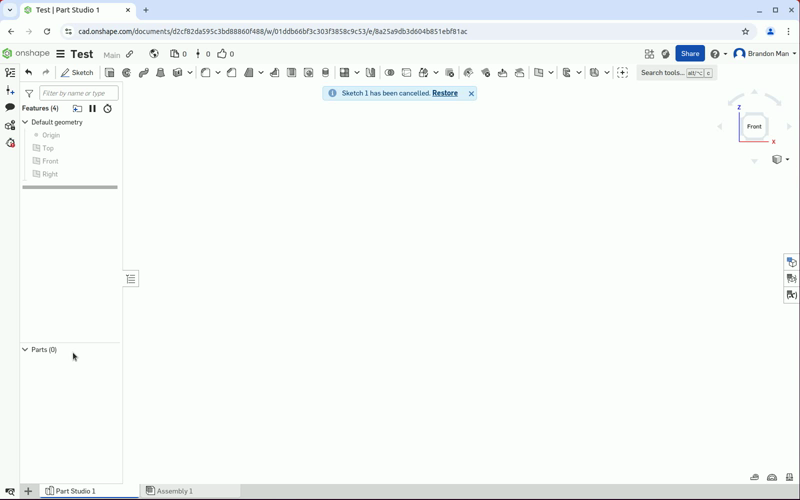
key_up(shift)
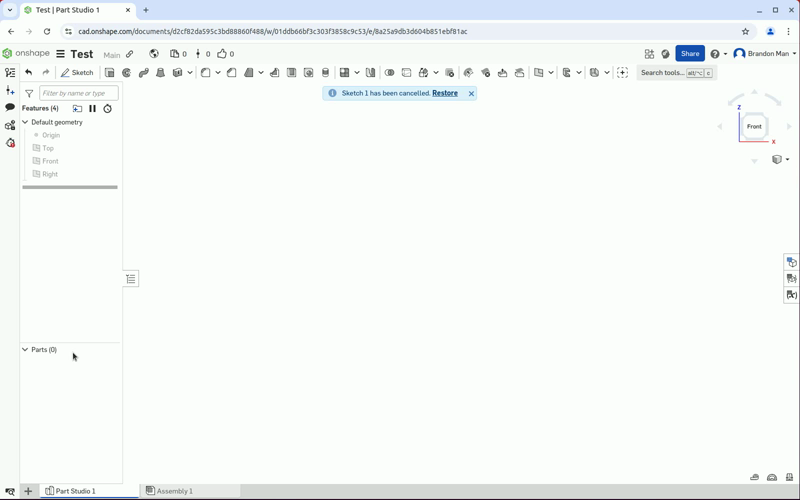
mouse_move(73, 352)
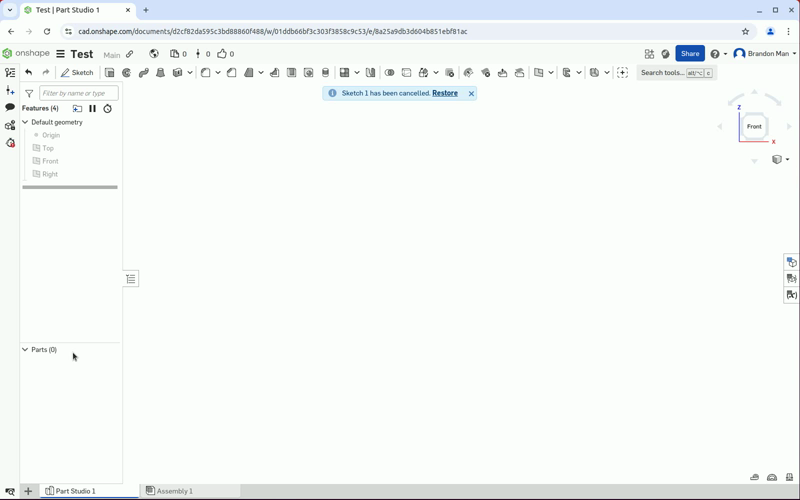
key(shift+y)
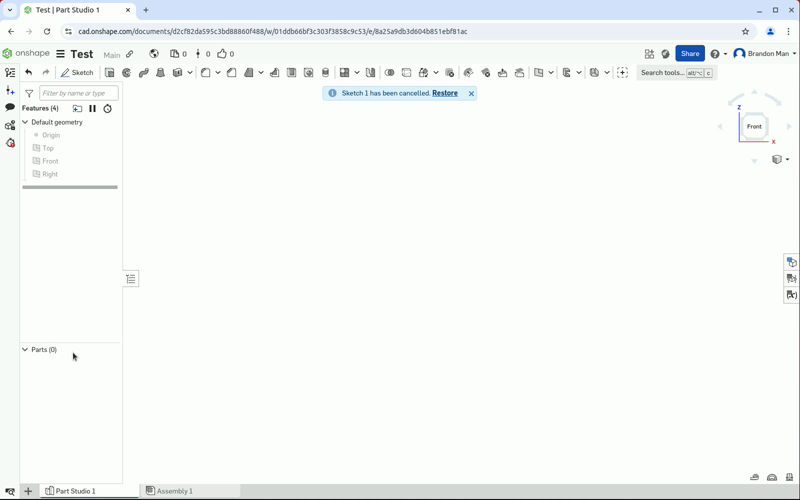
key(shift+s)
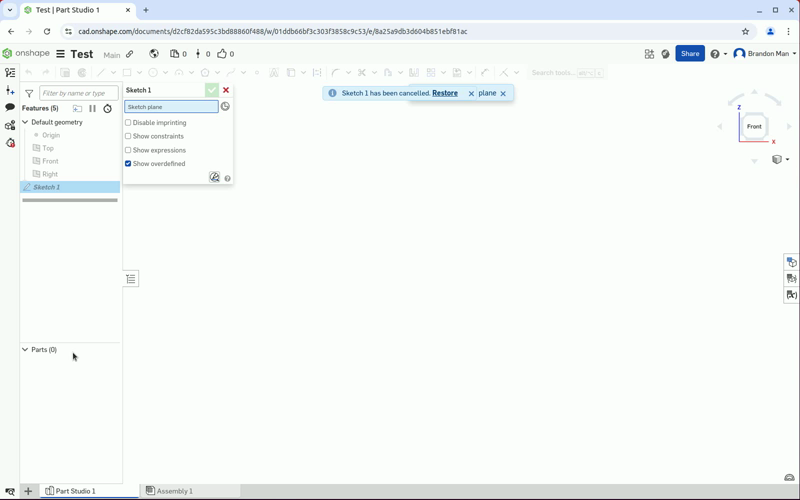
mouse_move(73, 163)
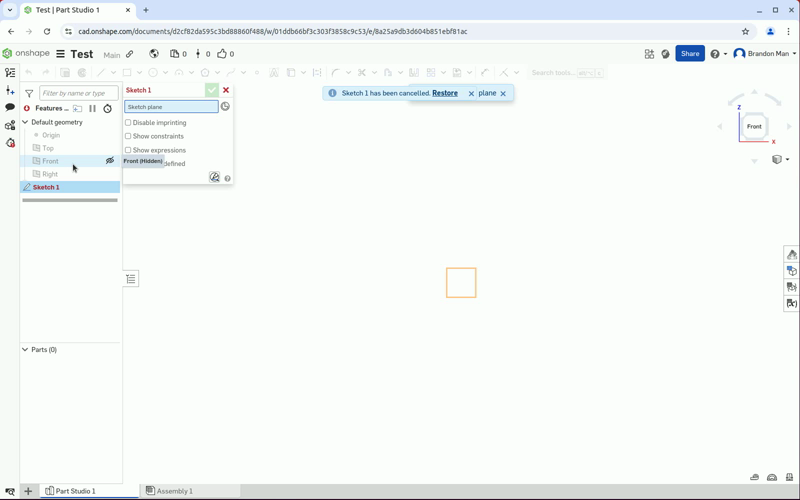
click(73, 163)
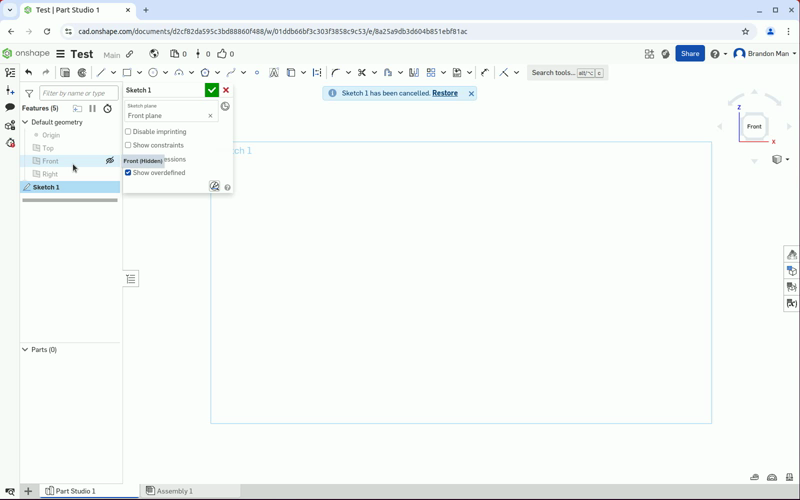
mouse_move(73, 352)
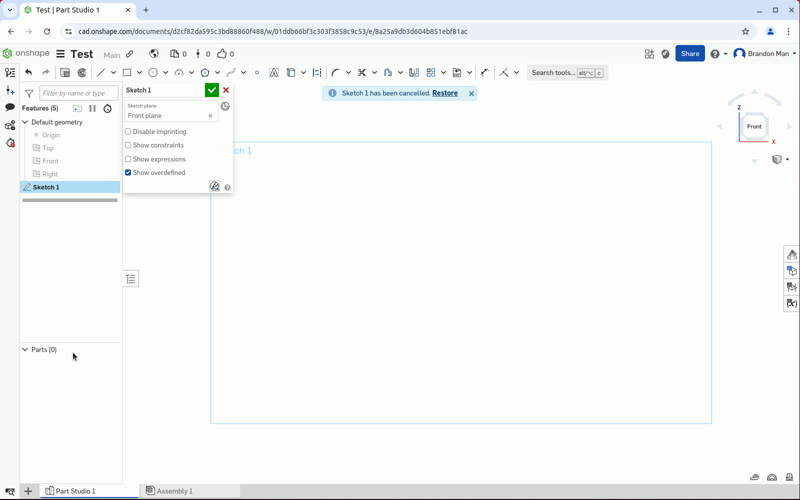
key(y)
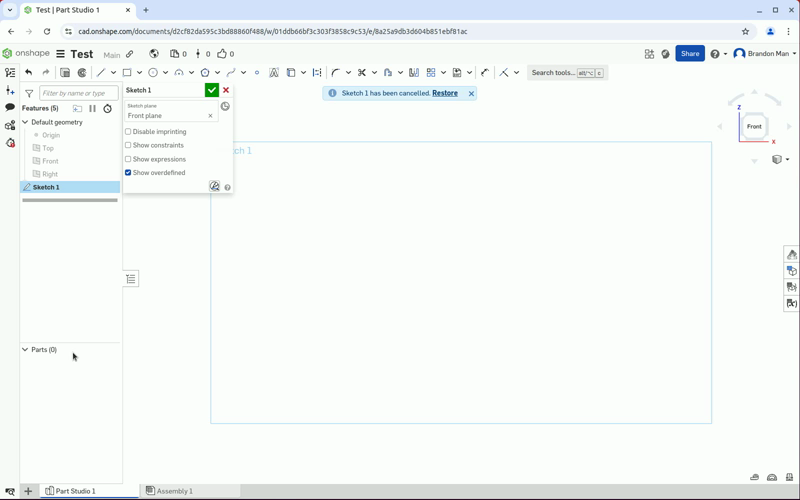
key(l)
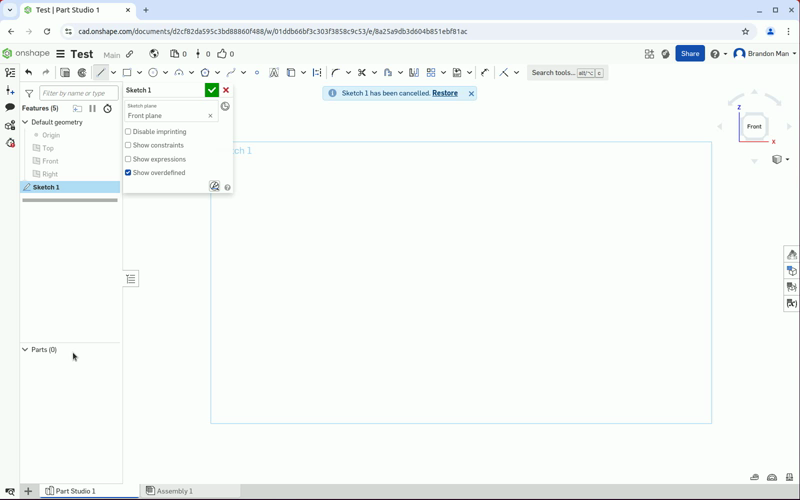
key_down(shift)
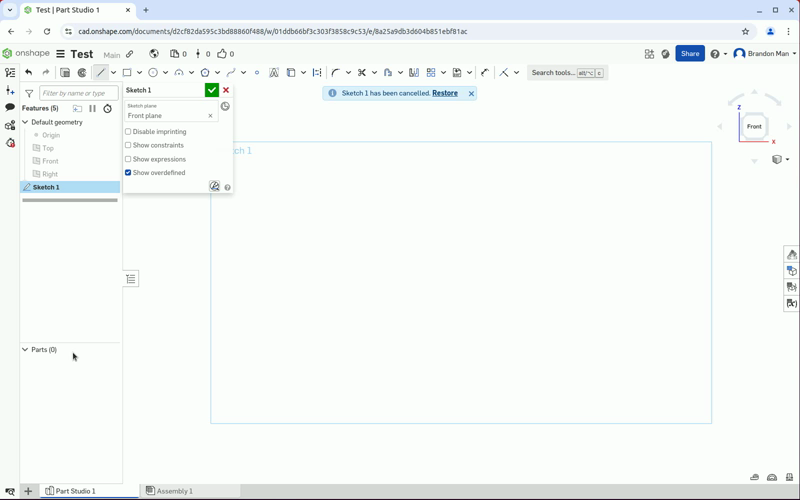
mouse_move(353, 327)
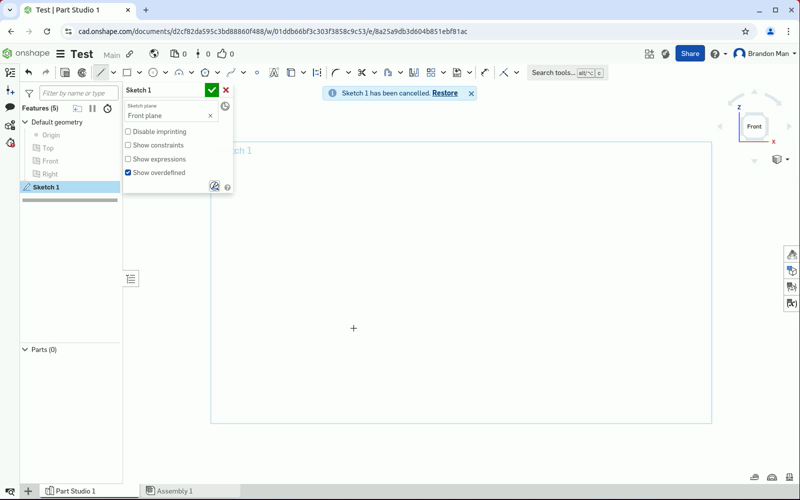
click(353, 327)
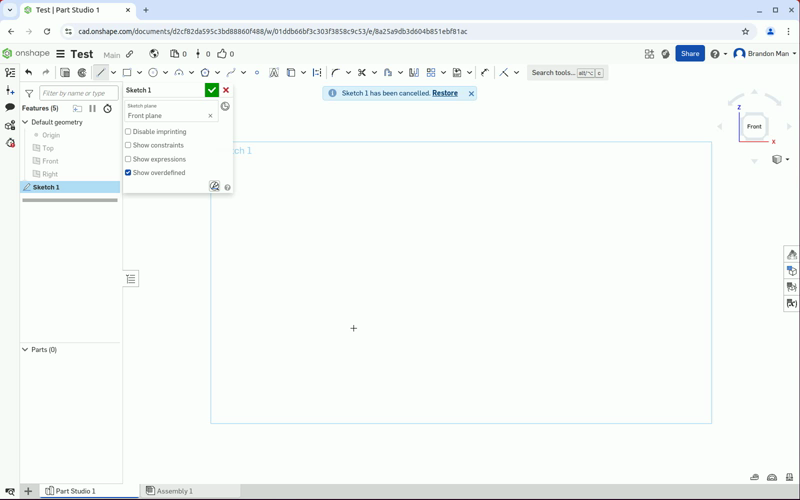
key_up(shift)
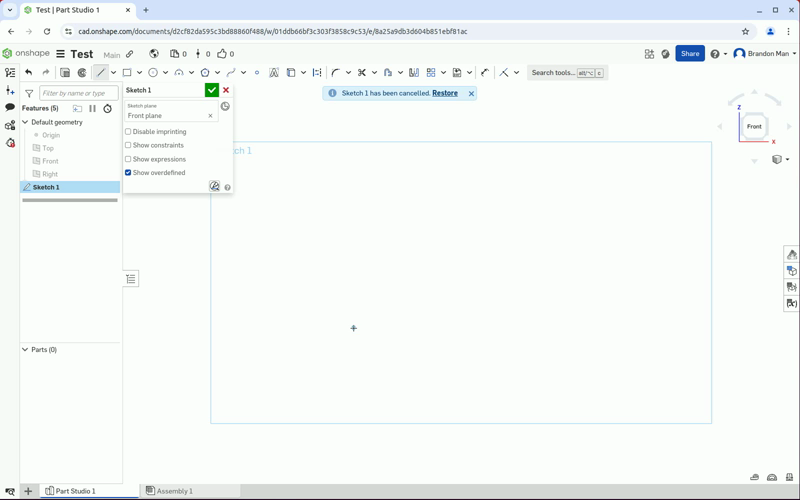
key_down(shift)
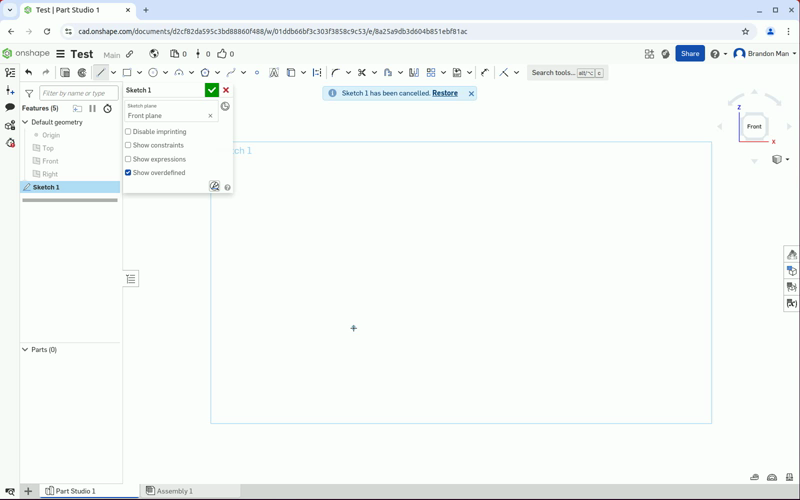
mouse_move(562, 327)
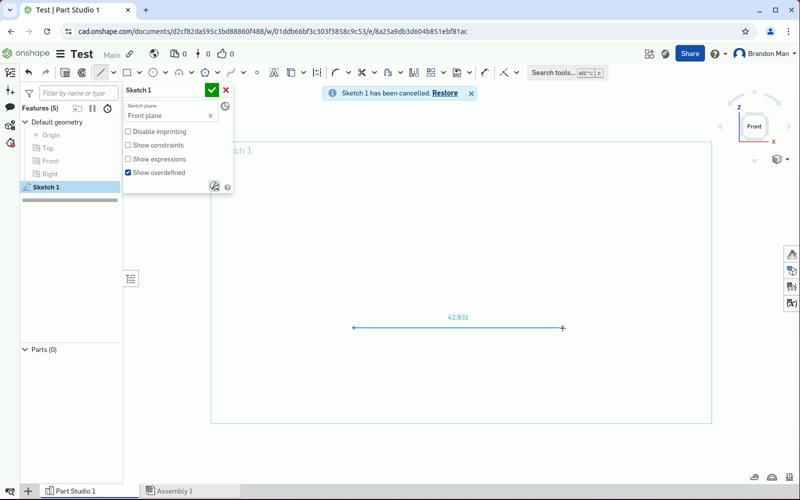
click(562, 327)
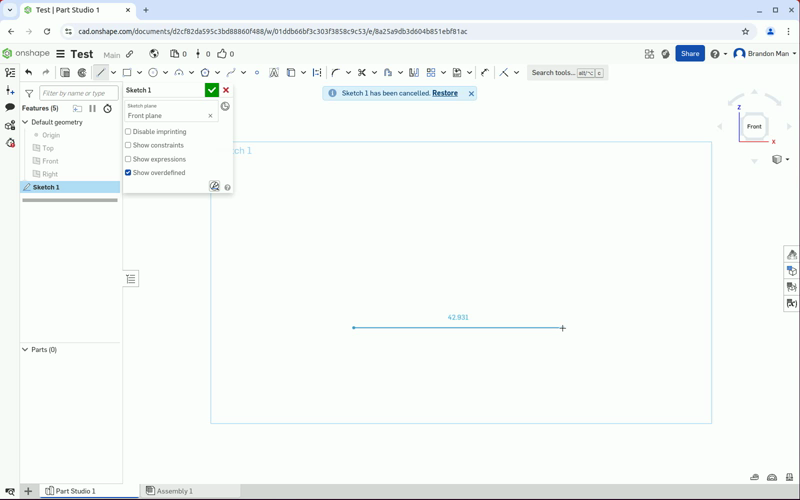
key_up(shift)
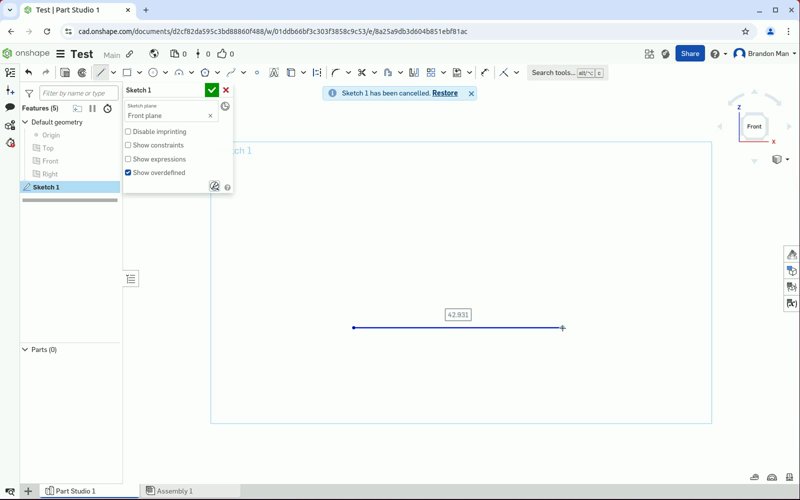
key_down(shift)
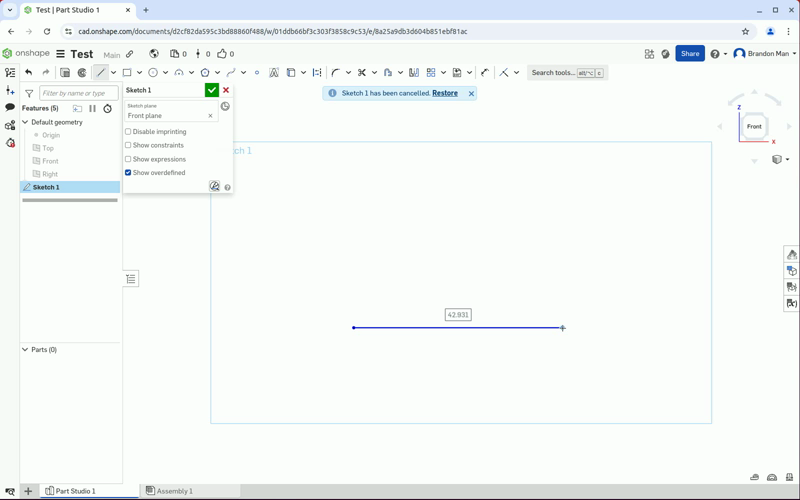
mouse_move(562, 171)
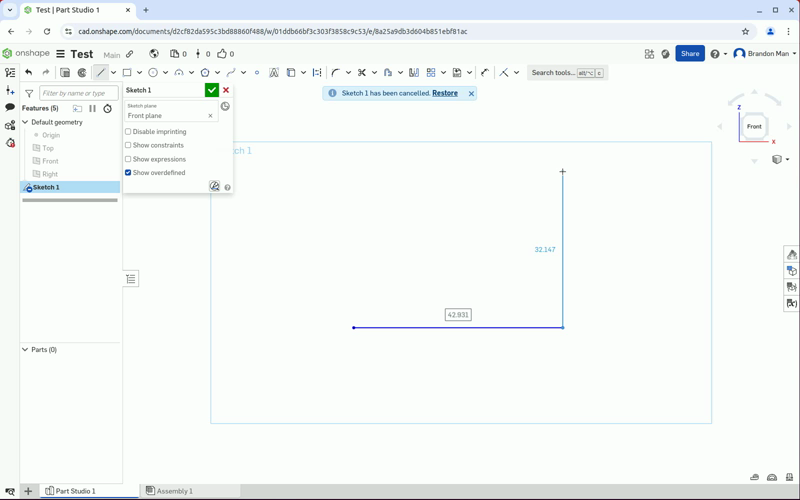
click(562, 171)
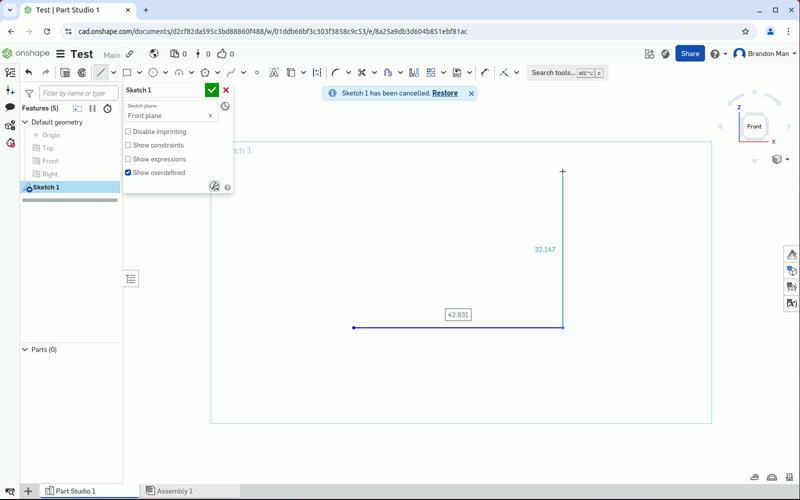
key_up(shift)
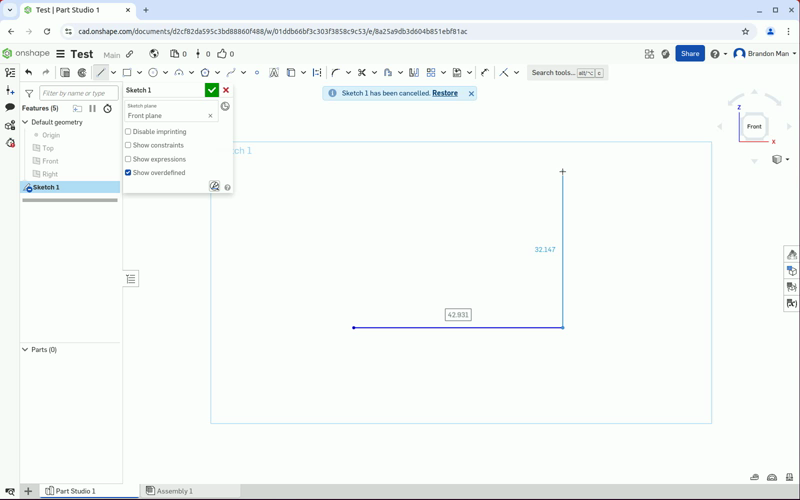
key_down(shift)
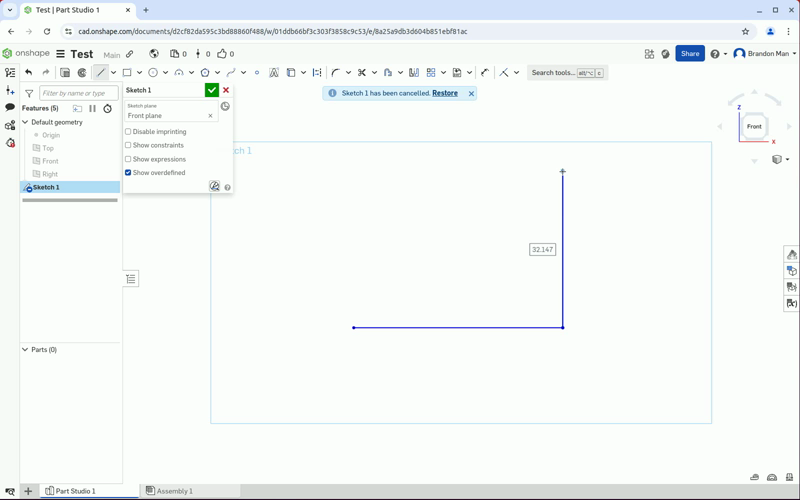
mouse_move(354, 171)
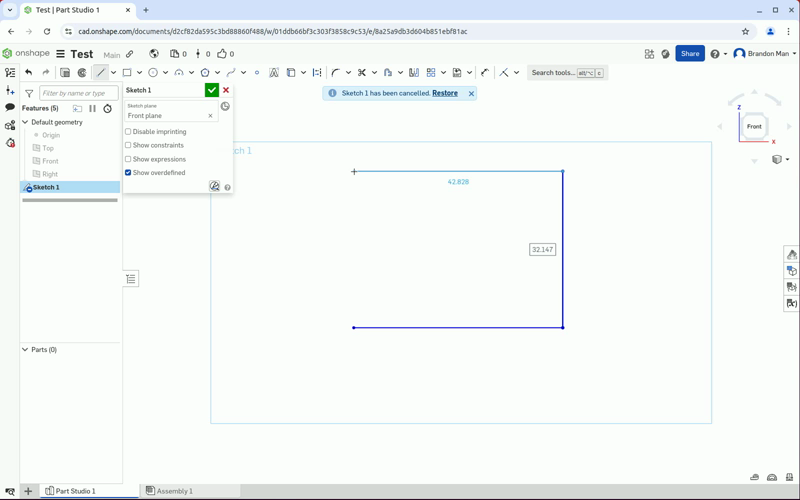
click(354, 171)
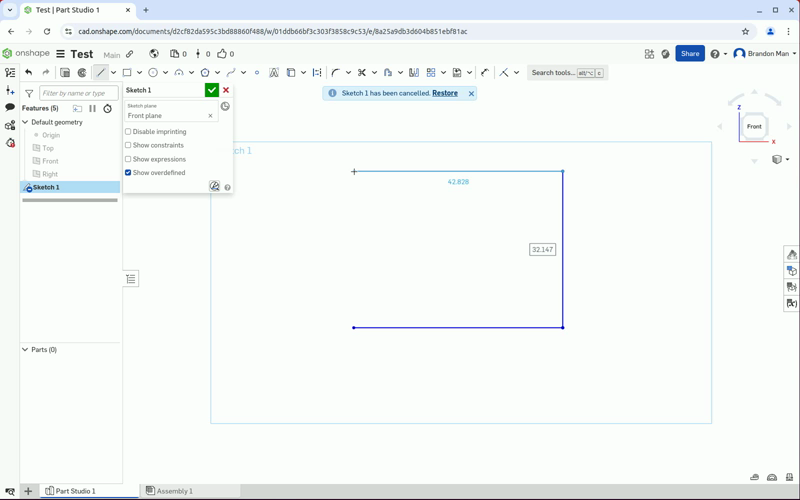
key_up(shift)
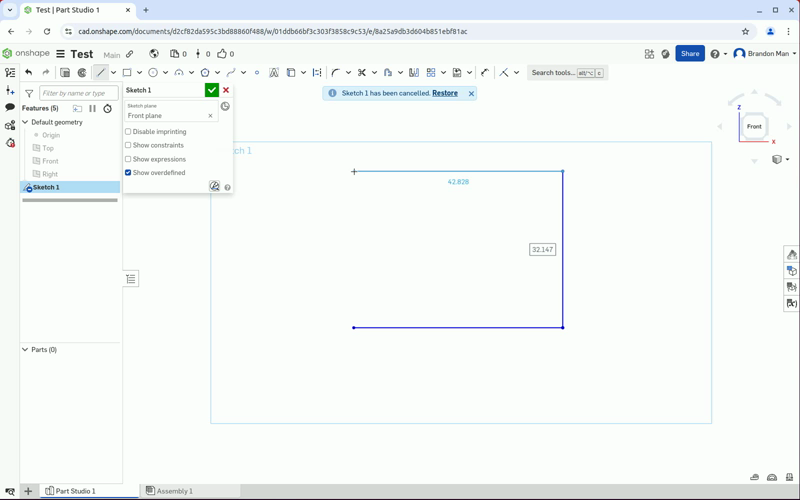
key_down(shift)
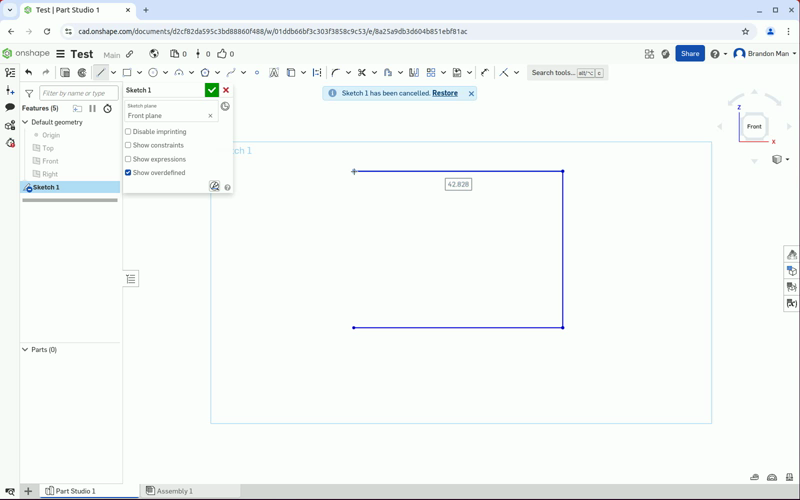
mouse_move(353, 327)
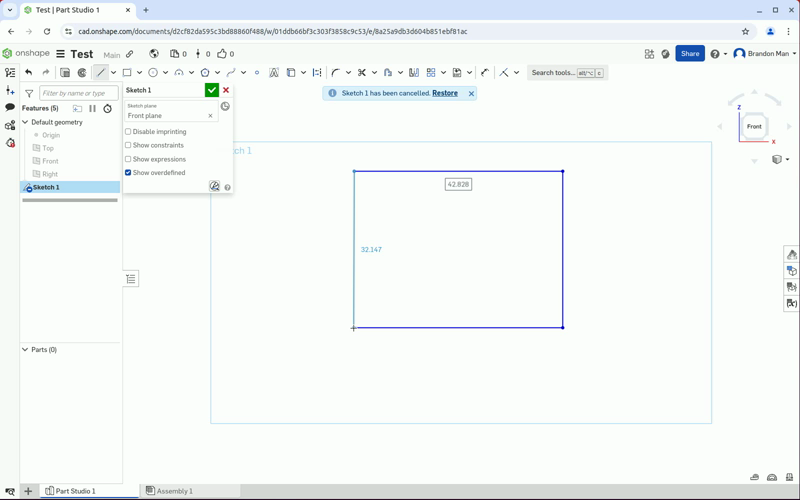
key_up(shift)
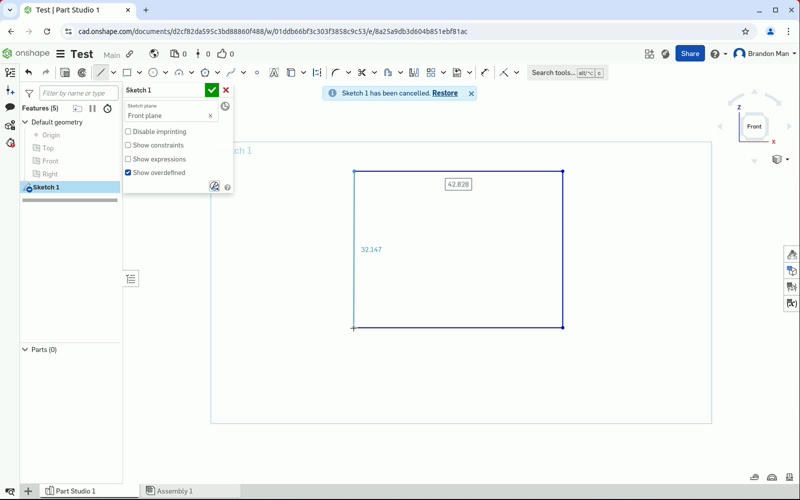
click(353, 327)
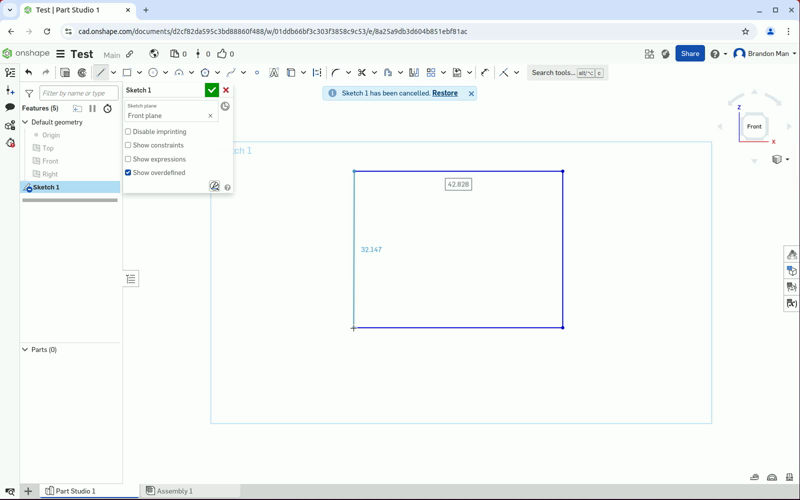
key(esc)
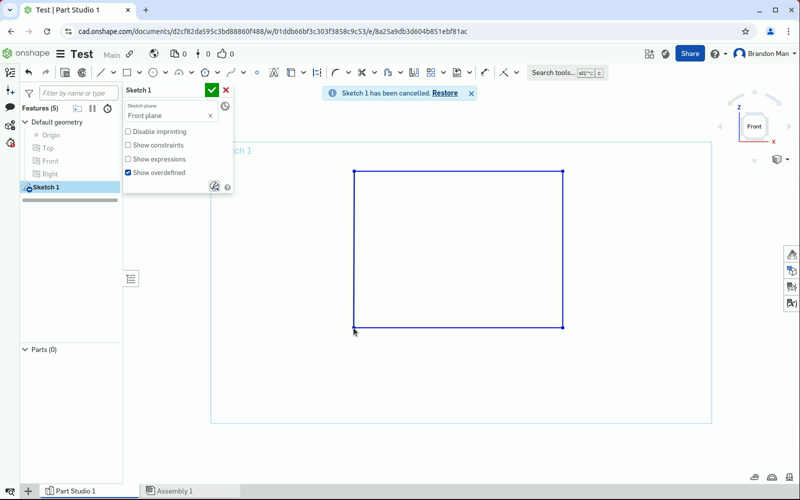
mouse_move(504, 252)
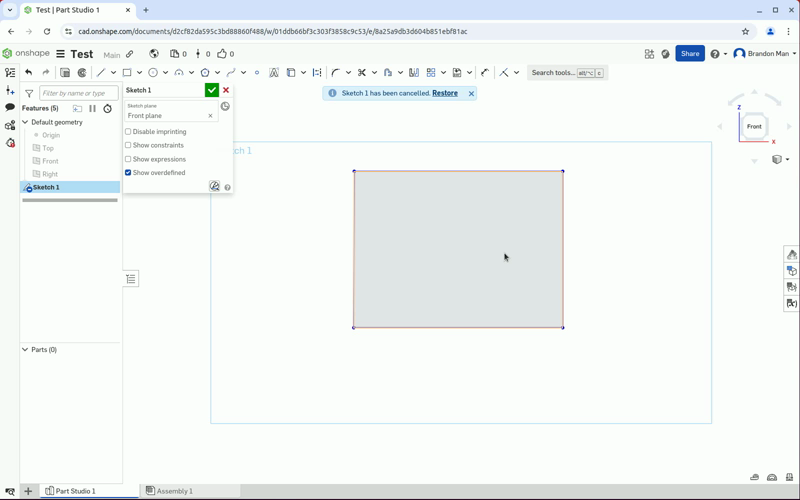
click(504, 252)
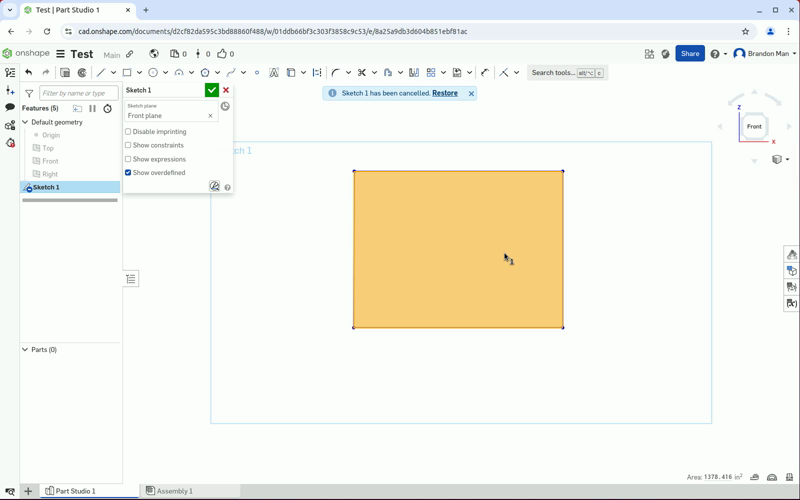
mouse_move(73, 352)
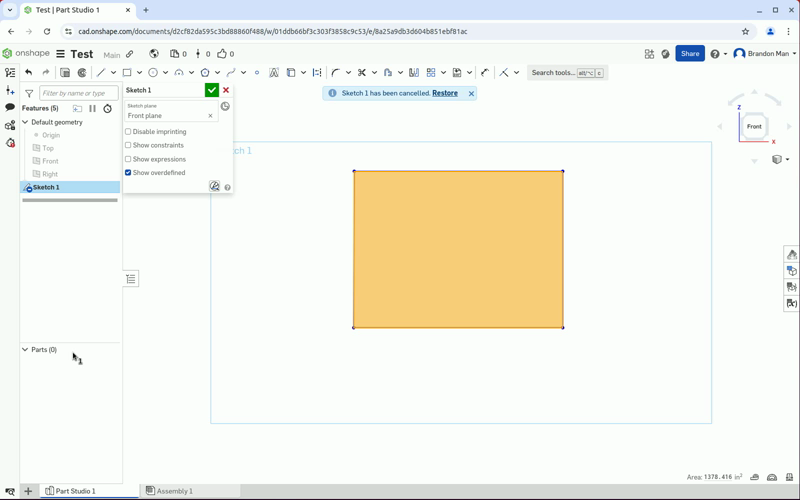
key(shift+y)
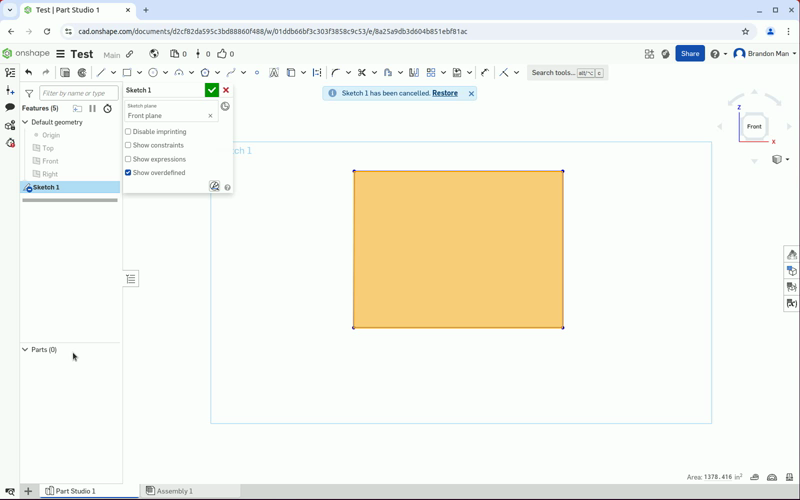
key(shift+e)
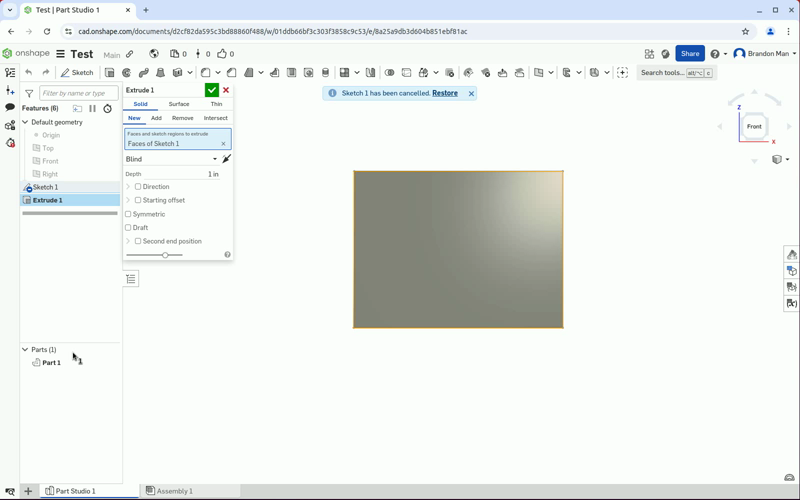
mouse_move(143, 106)
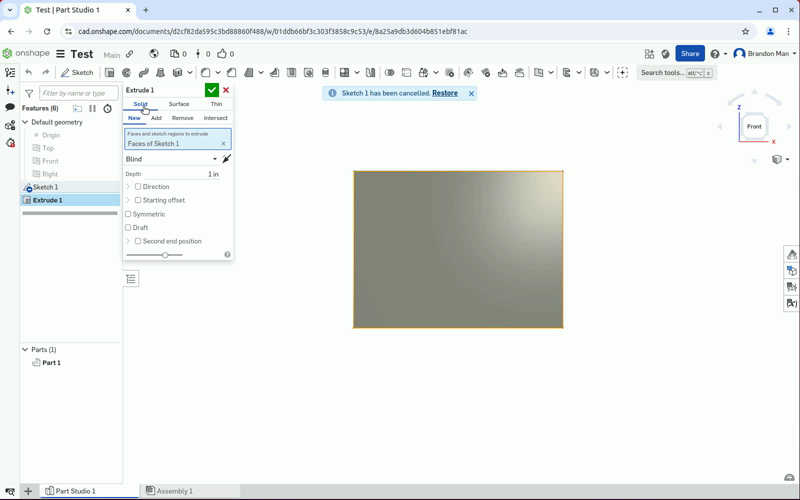
click(143, 106)
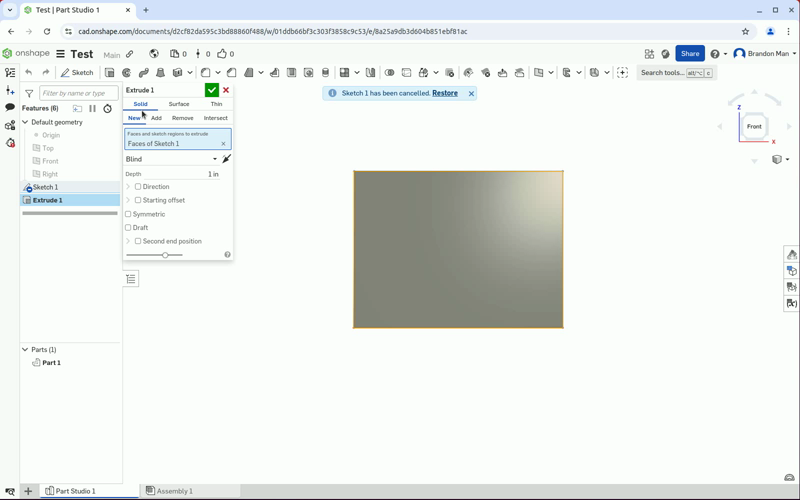
mouse_move(137, 120)
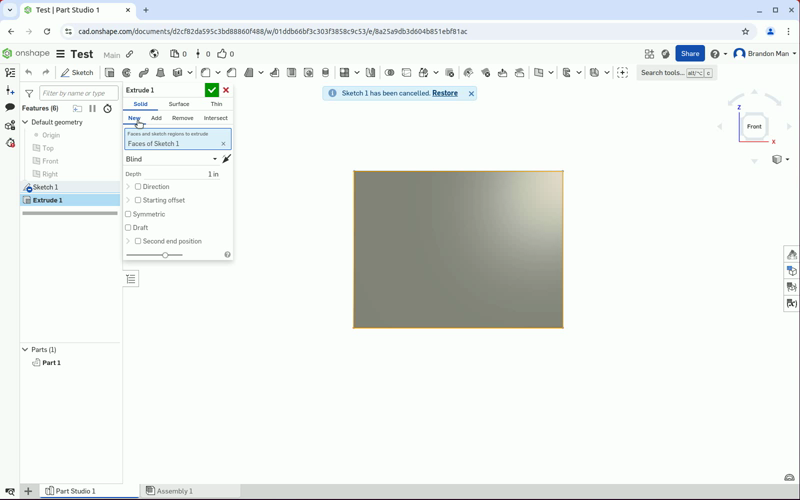
click(137, 120)
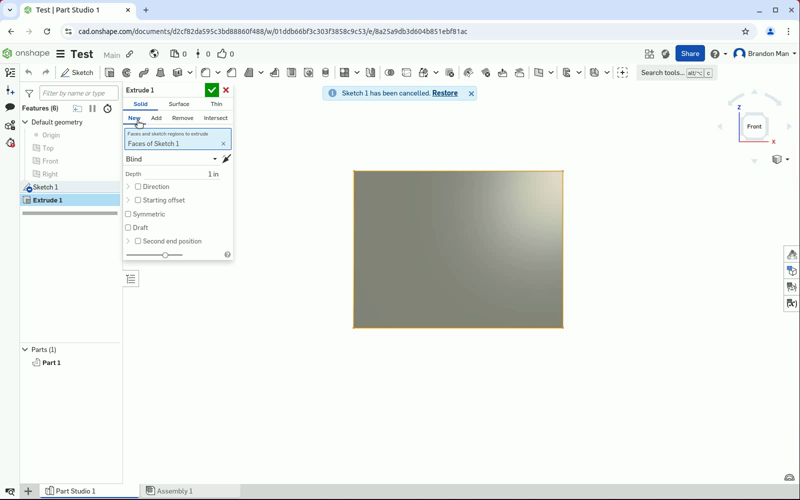
key(tab, 4)
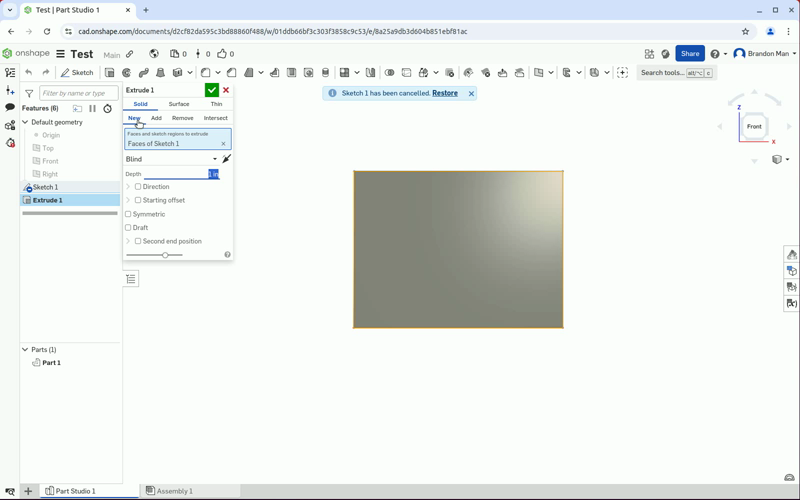
text(5.296)
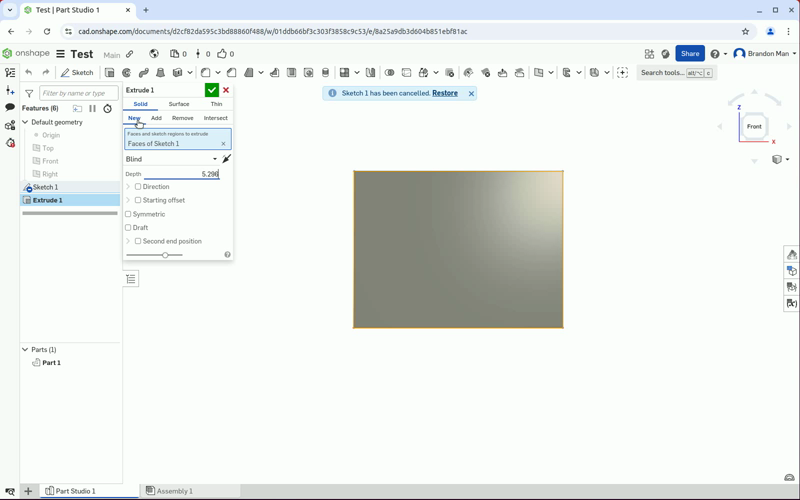
key(enter)
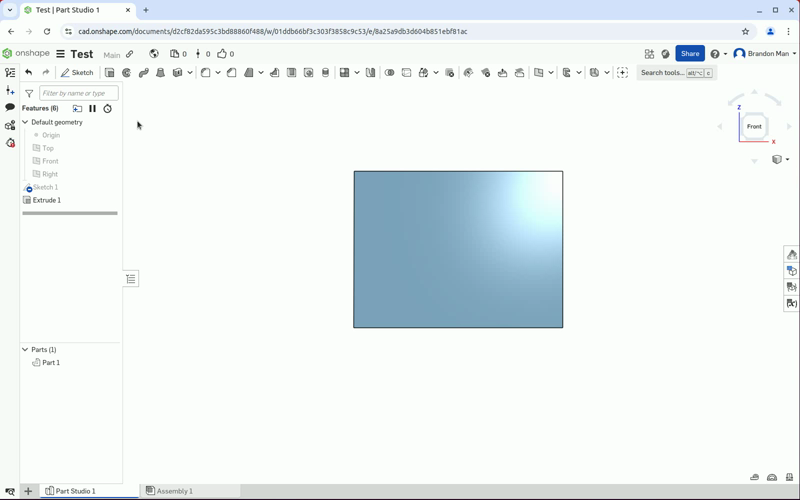
key(shift+h)
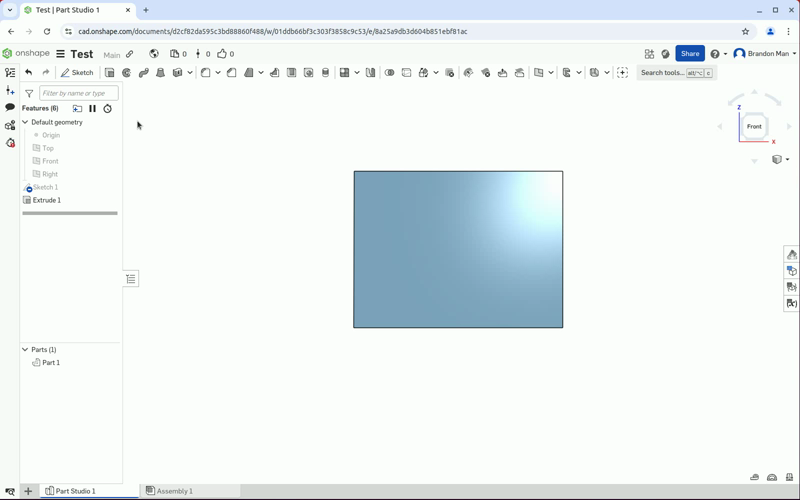
key(shift+h)
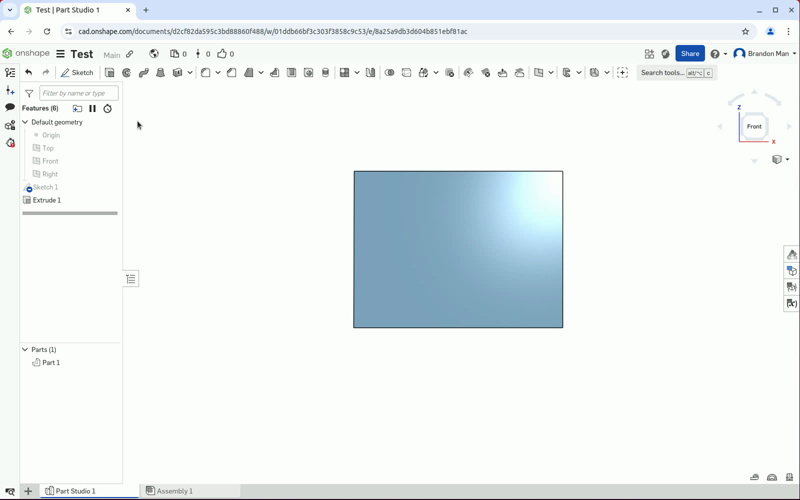
mouse_move(73, 189)
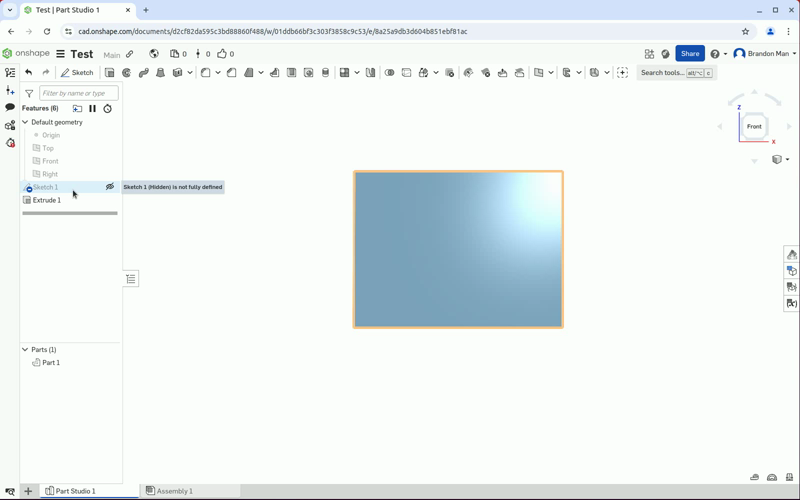
click(73, 189)
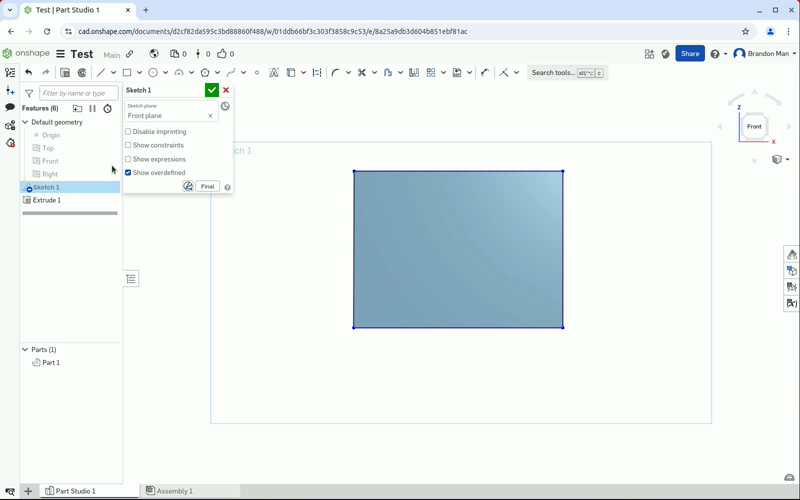
mouse_move(229, 92)
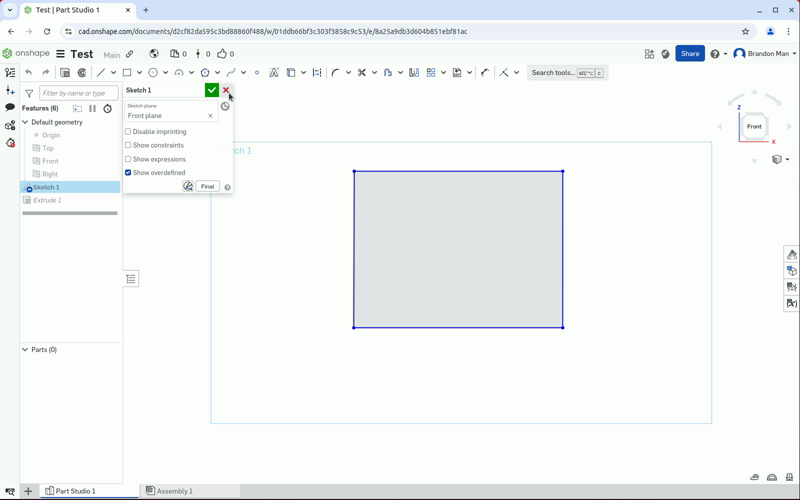
click(229, 92)
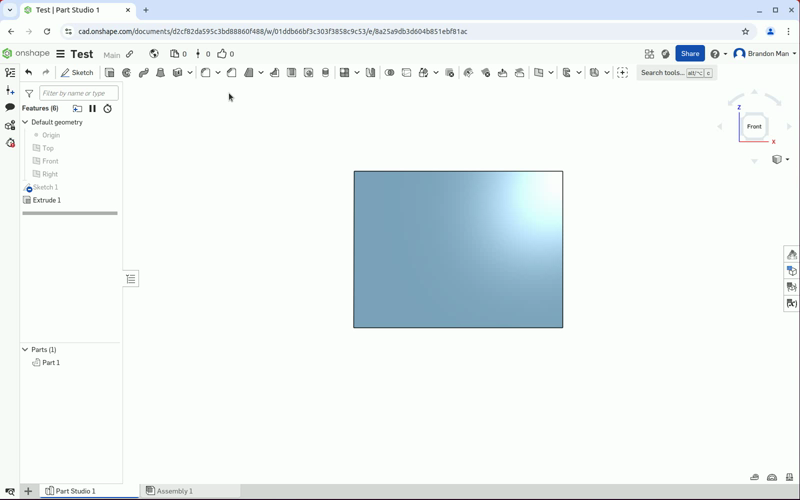
mouse_move(541, 75)
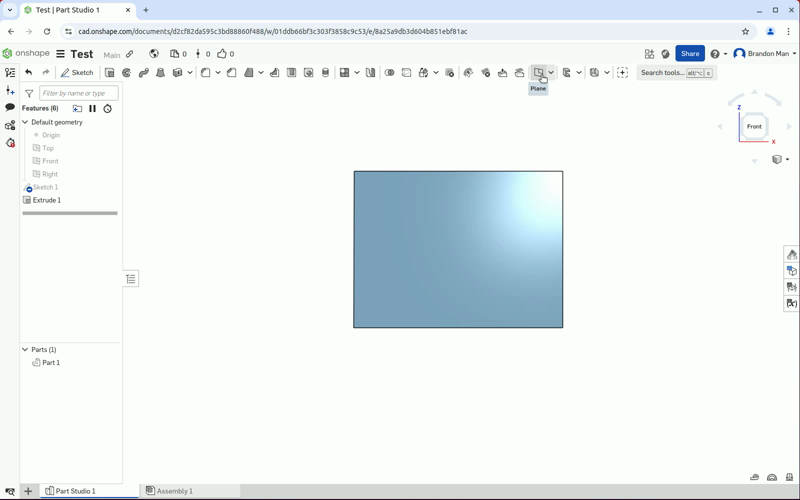
click(541, 75)
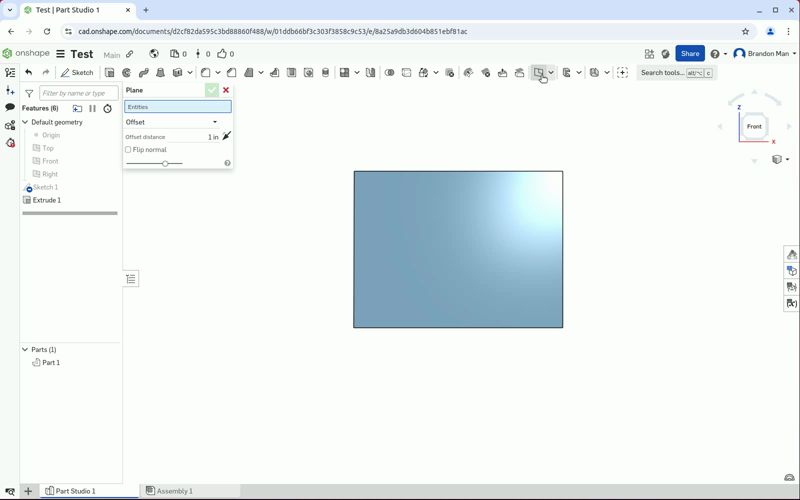
mouse_move(73, 163)
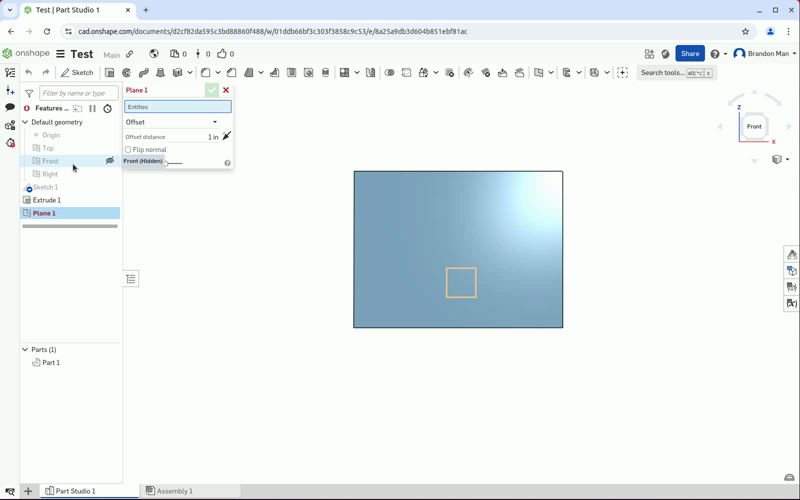
click(73, 163)
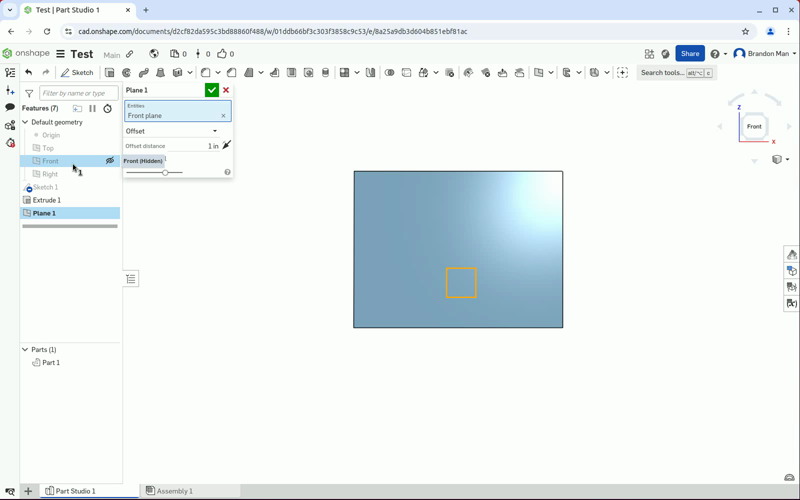
key(tab, 2)
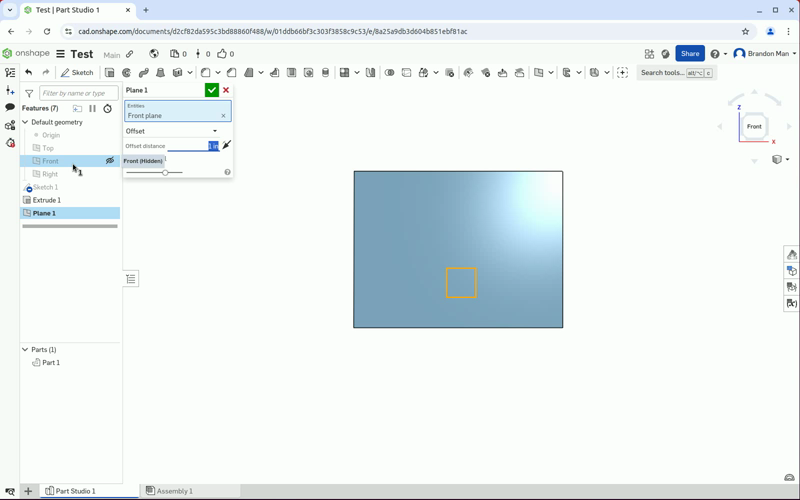
text(5.299)
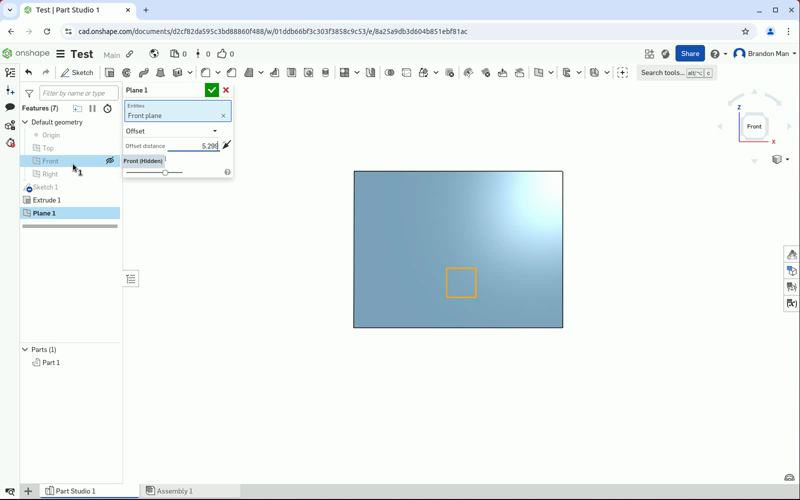
key(enter, 2)
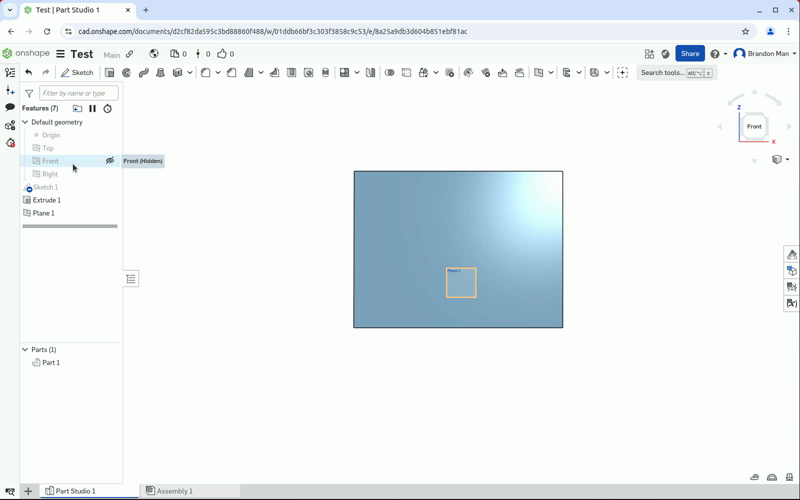
key(shift+s)
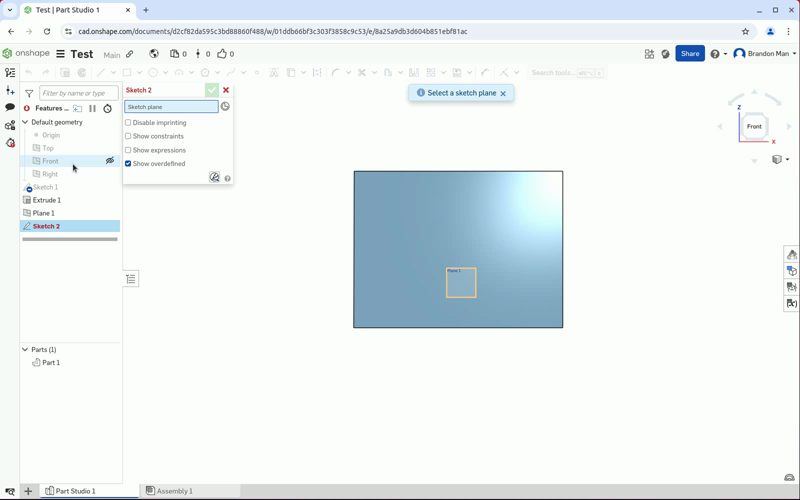
mouse_move(73, 215)
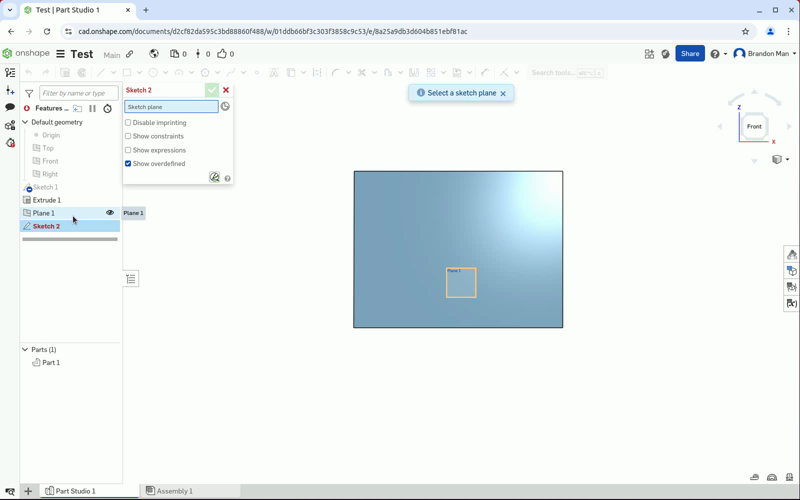
click(73, 215)
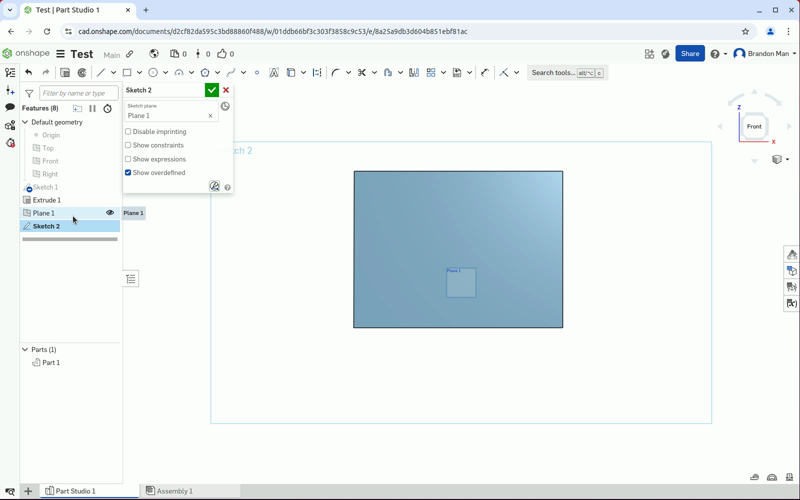
mouse_move(73, 352)
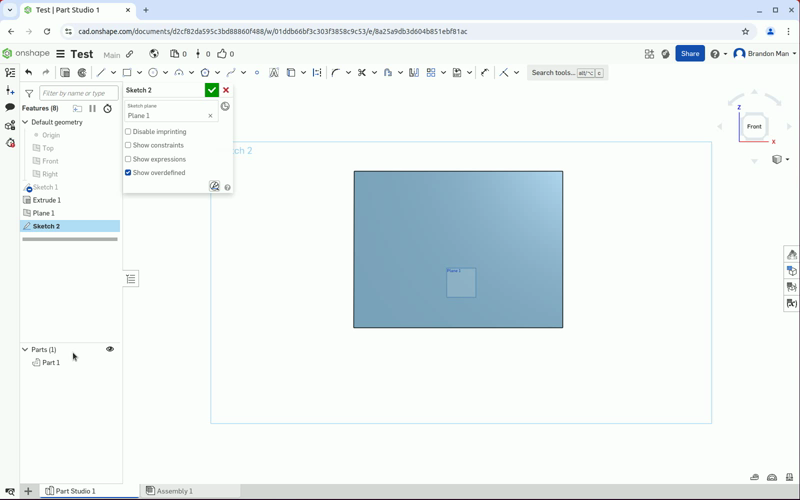
key(y)
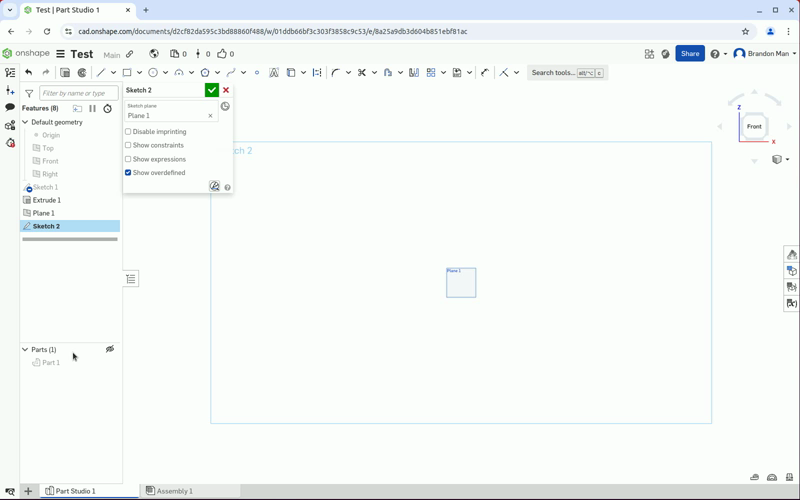
key(c)
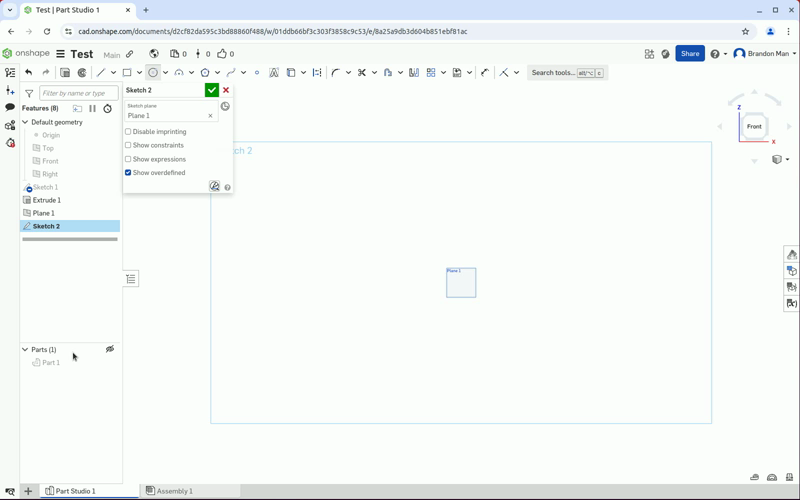
key_down(shift)
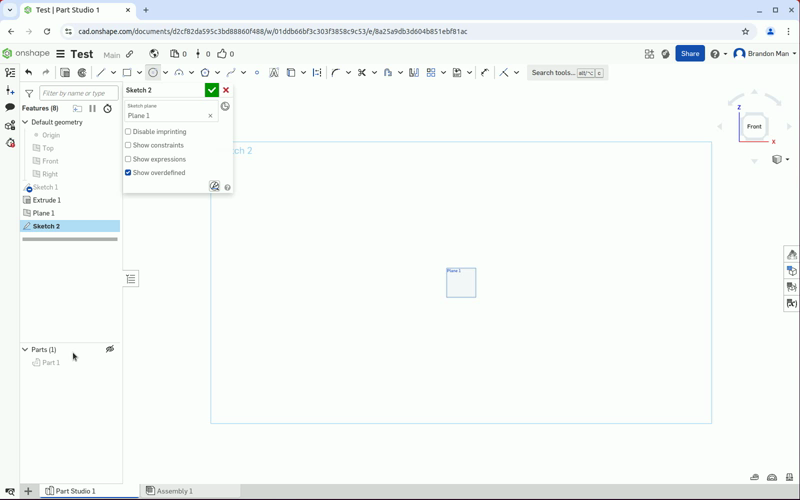
mouse_move(460, 249)
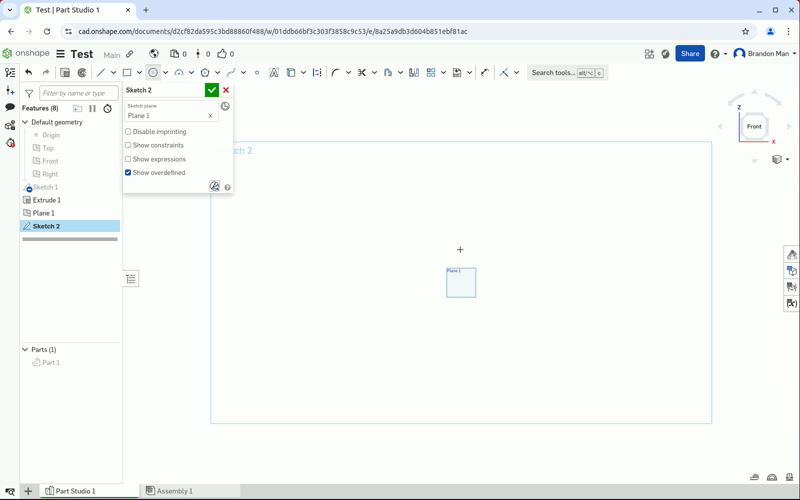
click(460, 249)
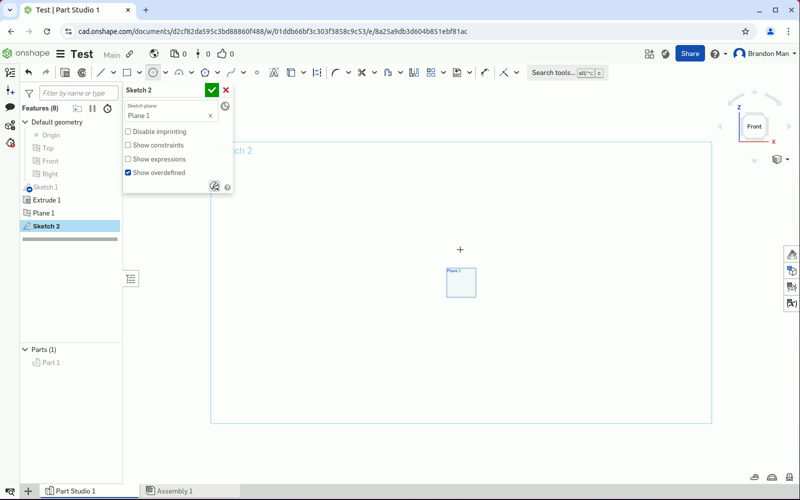
key_up(shift)
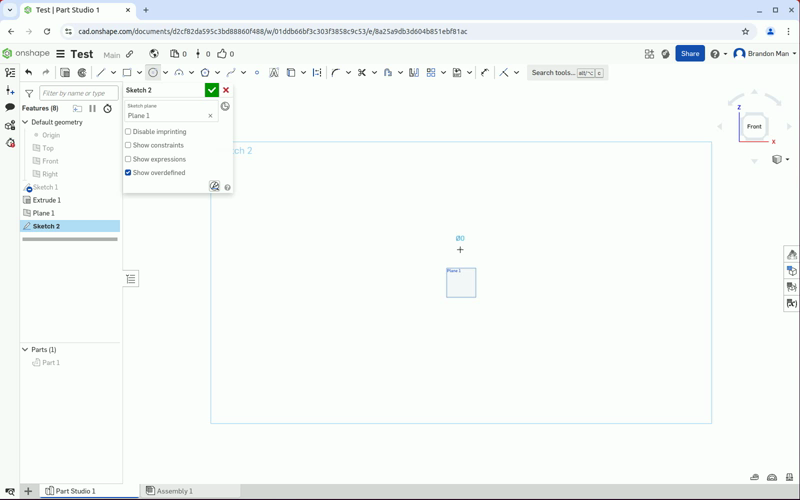
mouse_move(505, 249)
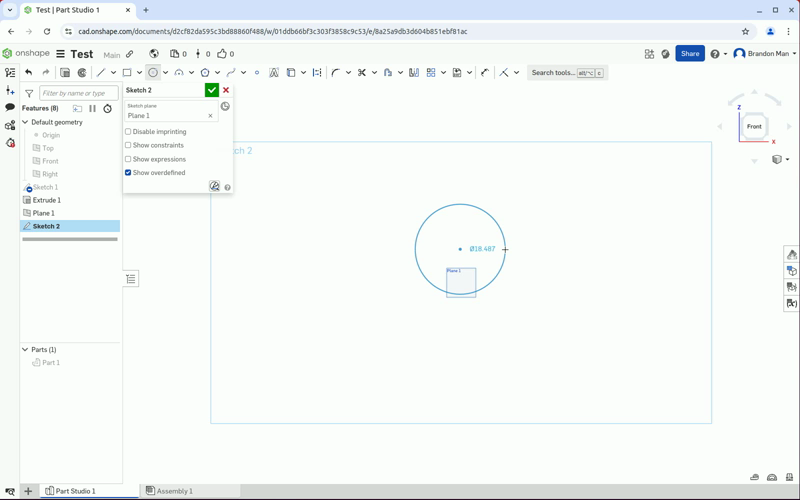
click(505, 249)
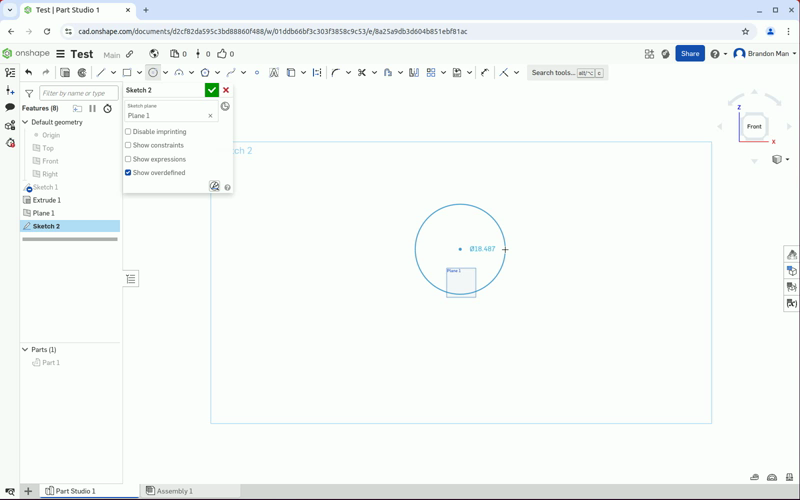
key(esc)
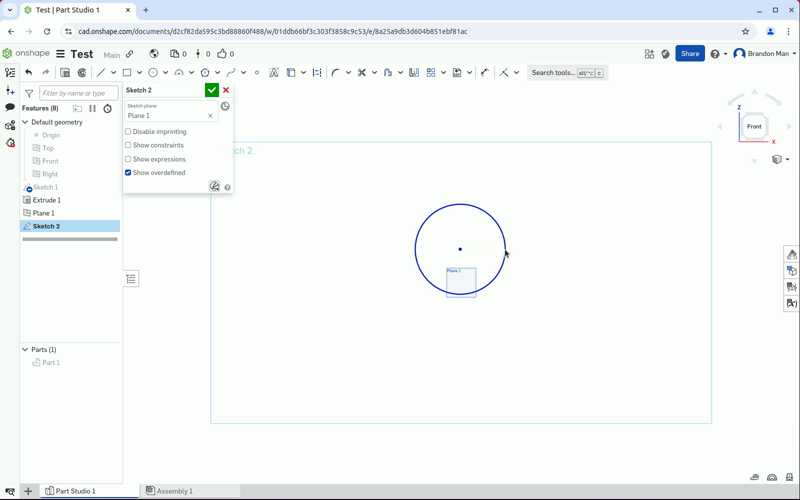
mouse_move(457, 273)
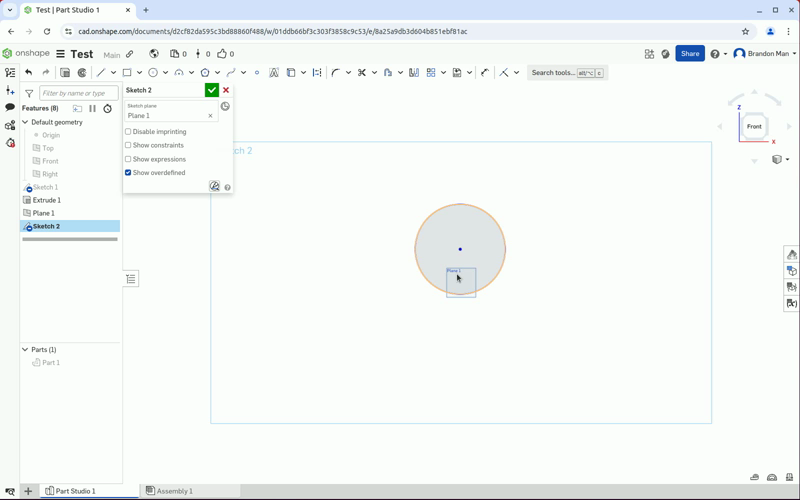
click(457, 273)
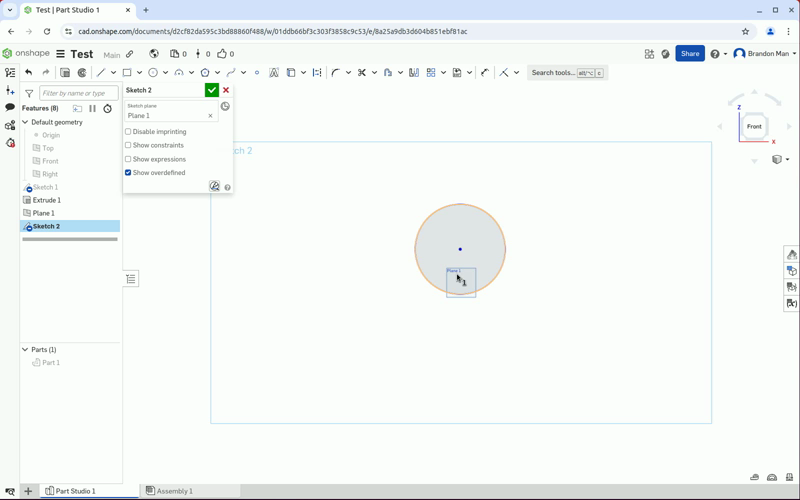
mouse_move(73, 352)
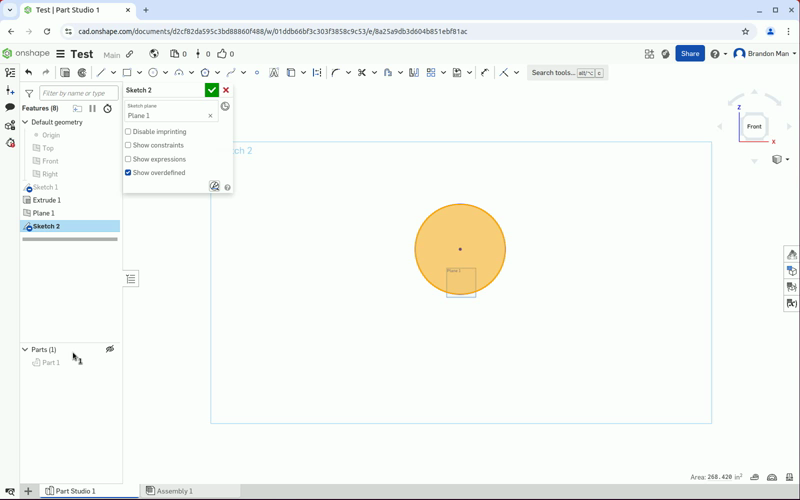
key(shift+y)
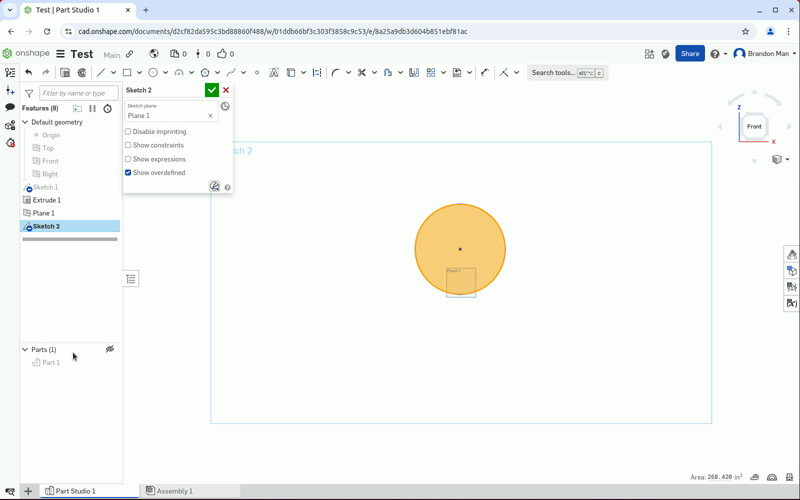
key(shift+e)
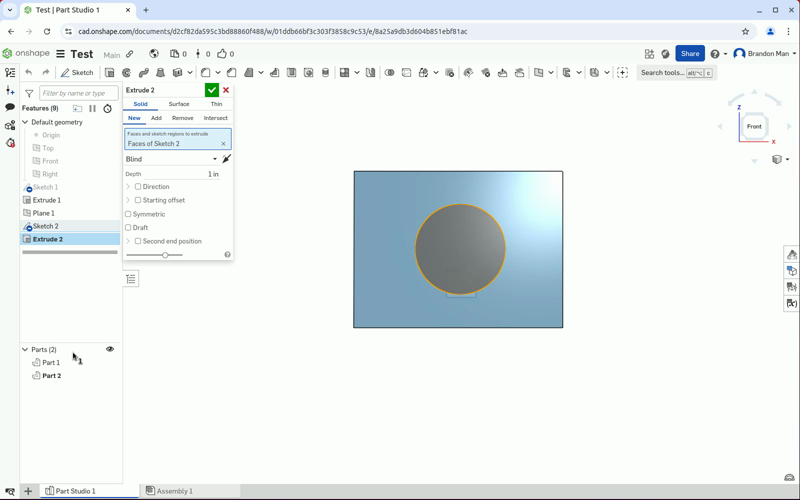
mouse_move(143, 106)
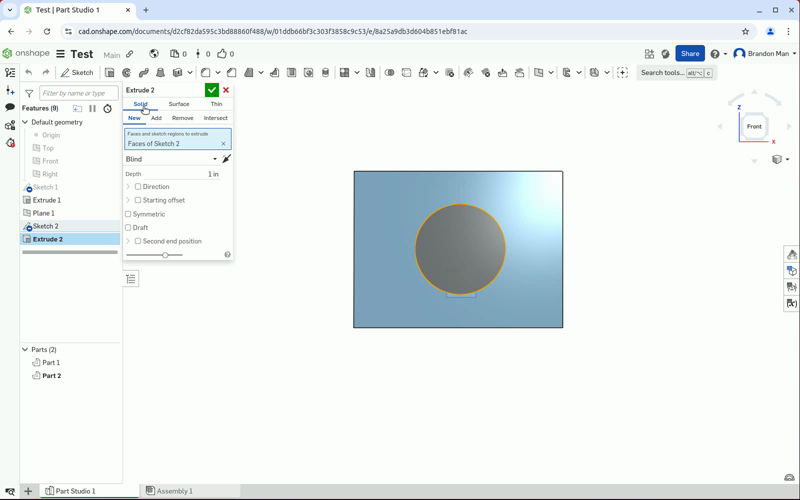
click(143, 106)
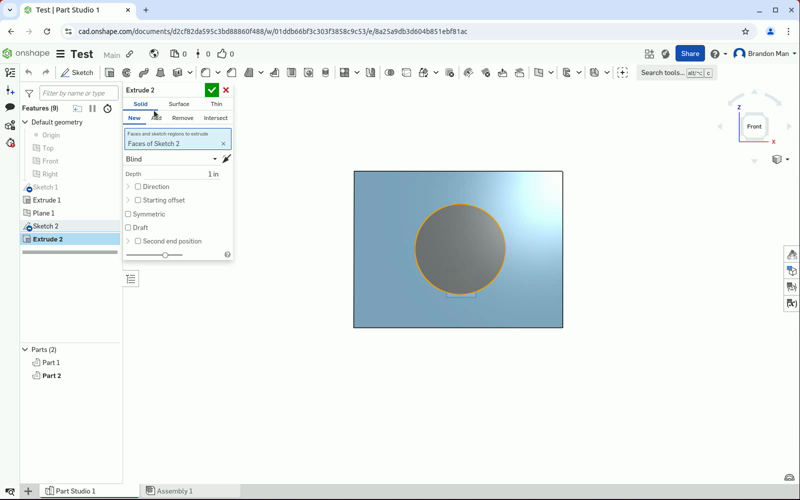
mouse_move(186, 120)
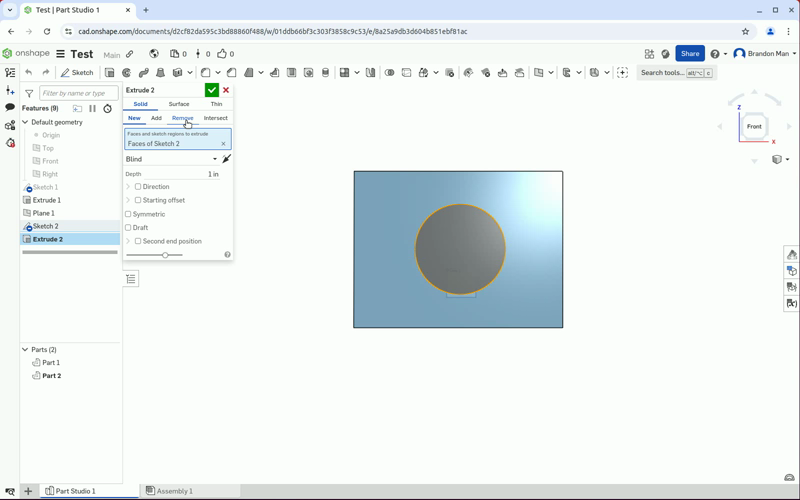
click(186, 120)
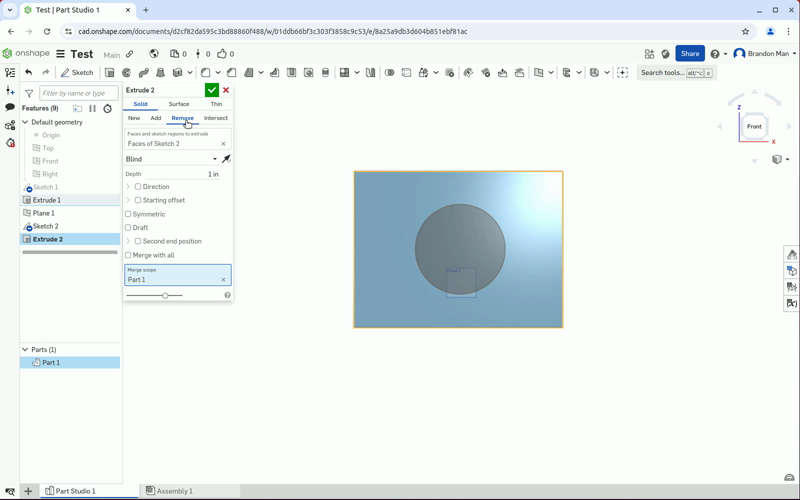
key(tab, 4)
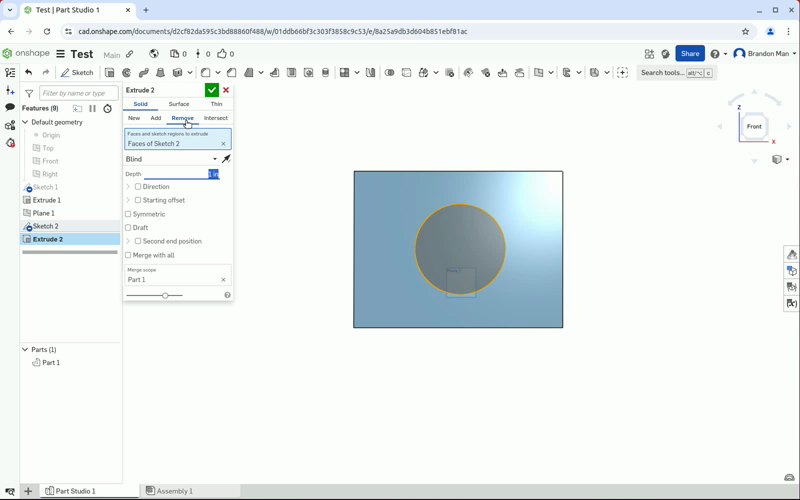
text(5.296)
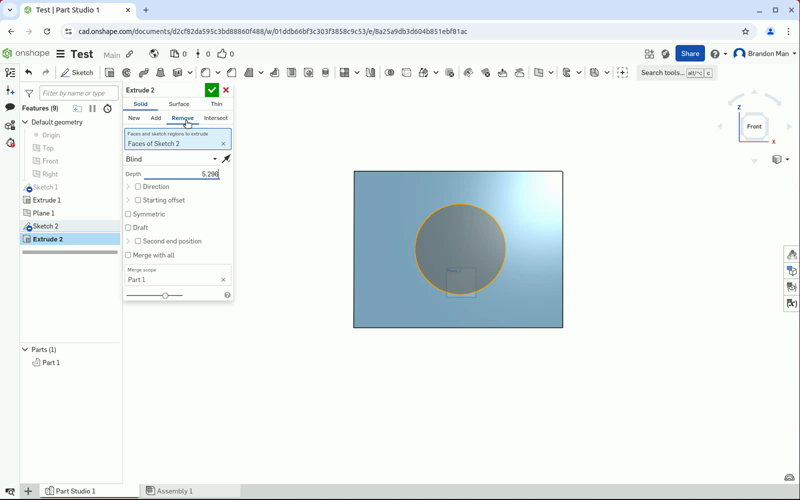
key(tab, 6)
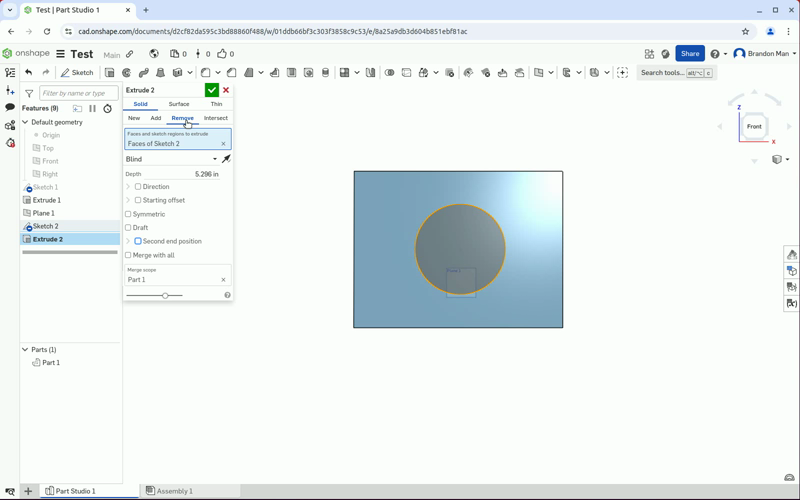
key(space)
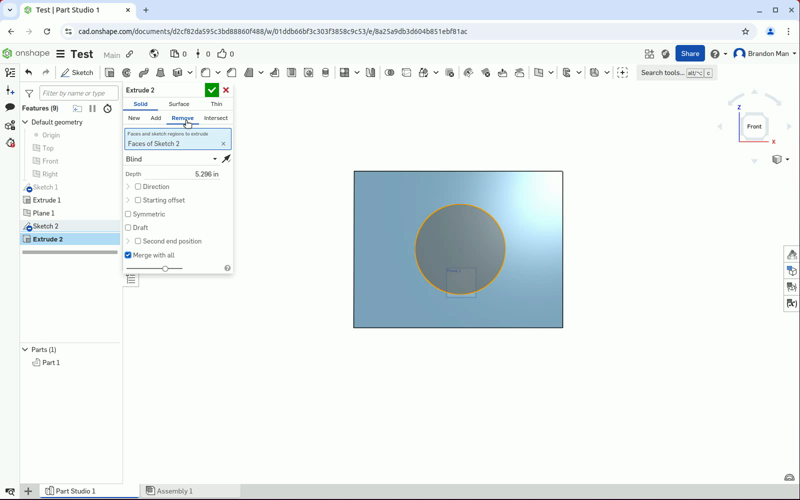
key(enter)
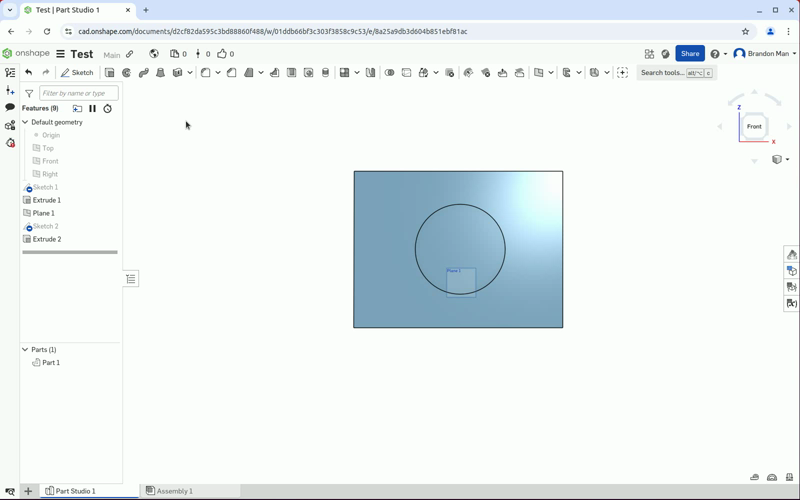
key(shift+h)
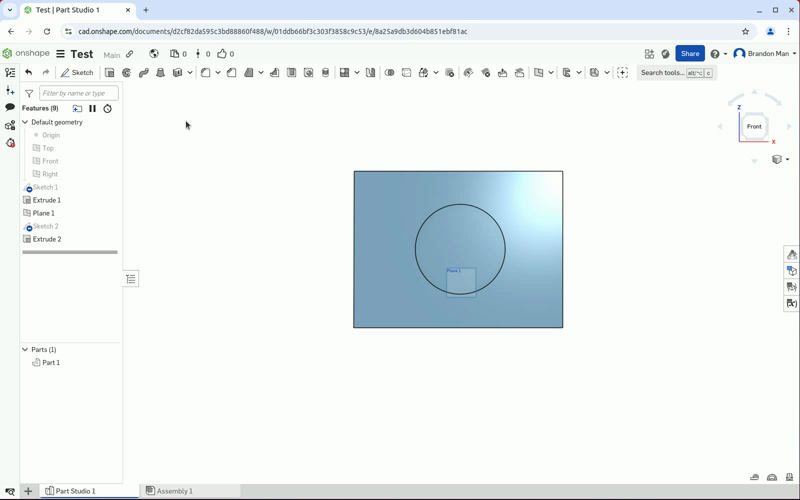
key(shift+h)
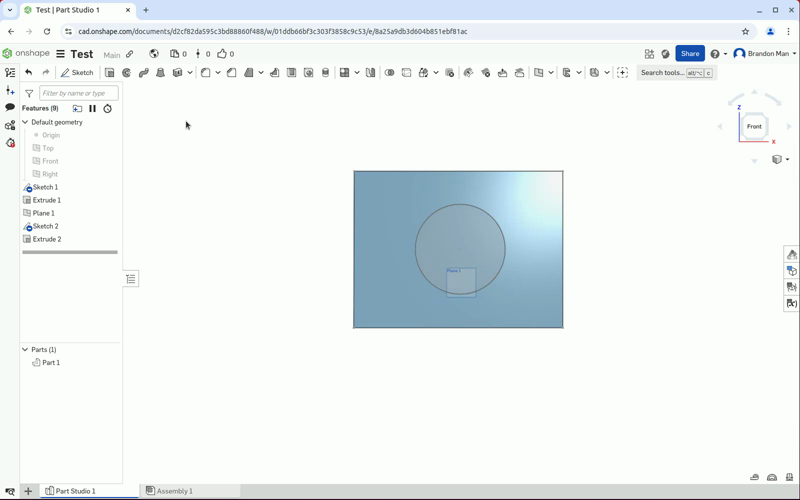
key(shift+7)
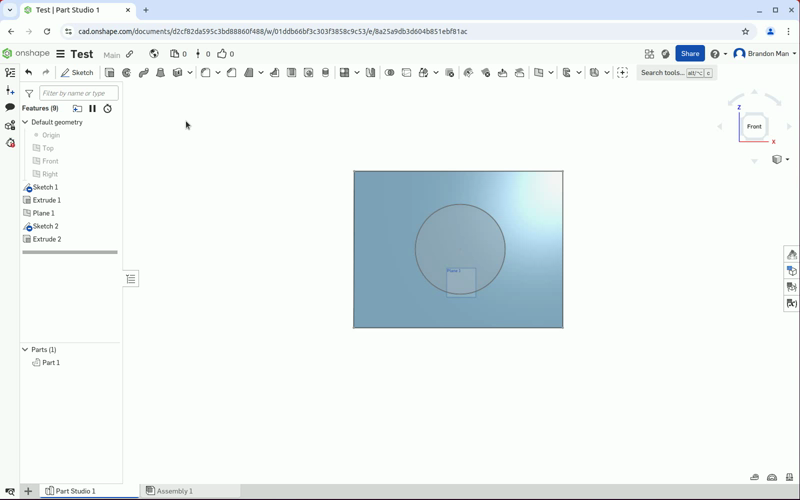
key(left, 2)
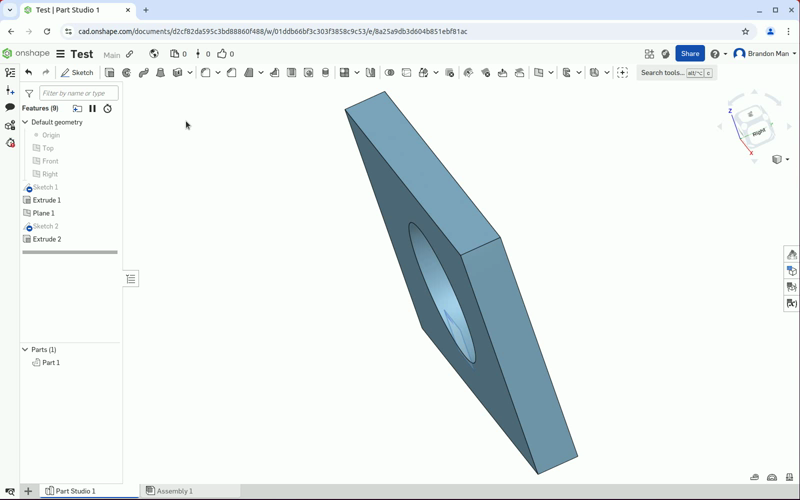
key(down, 2)
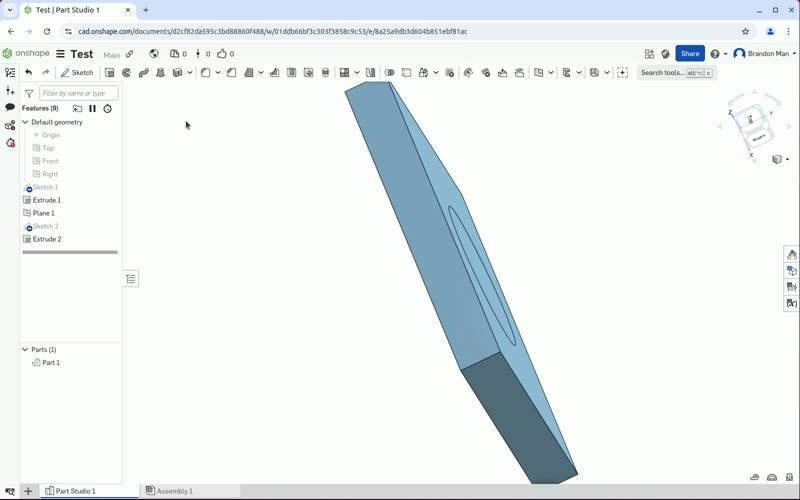
key(up, 2)
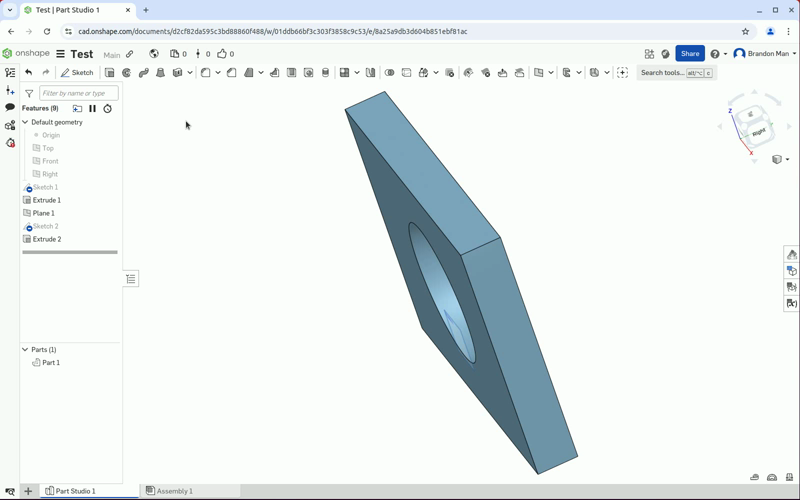
key(right, 2)
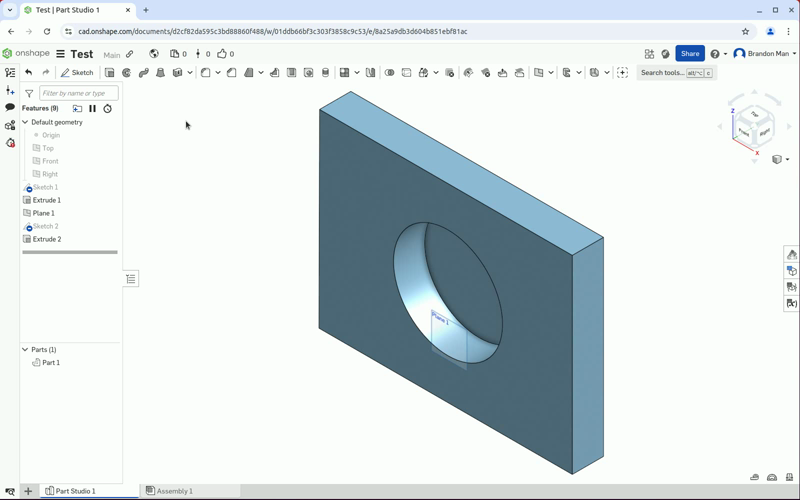
mouse_move(73, 189)
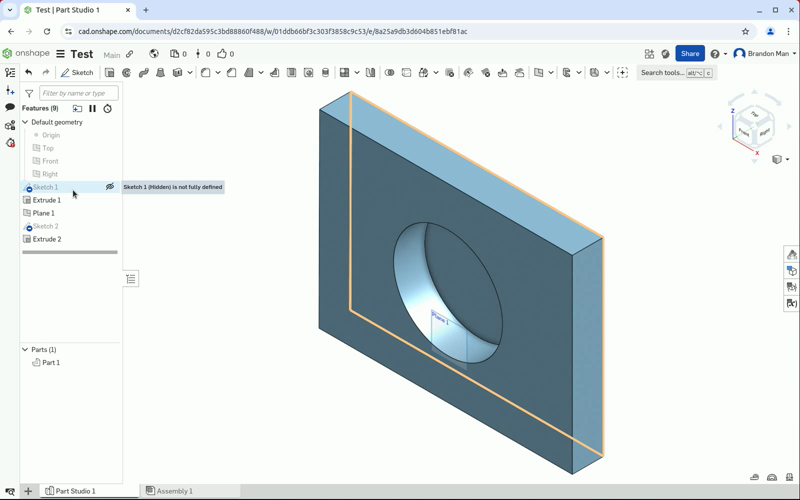
click(73, 189)